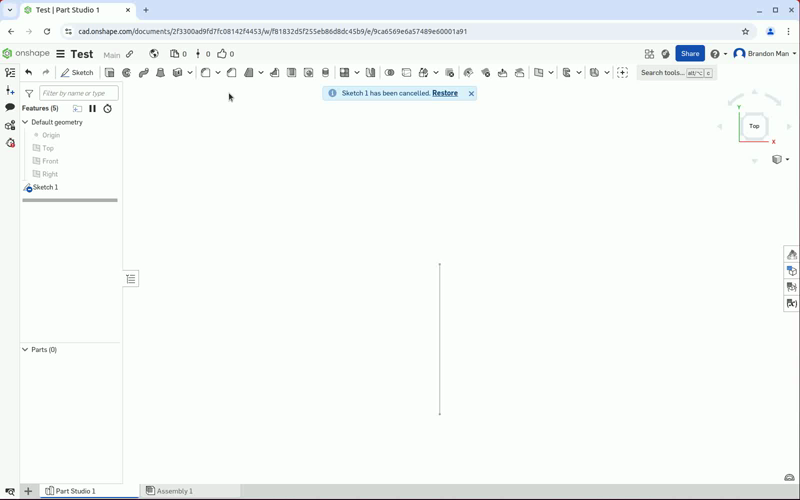
key(shift+h)
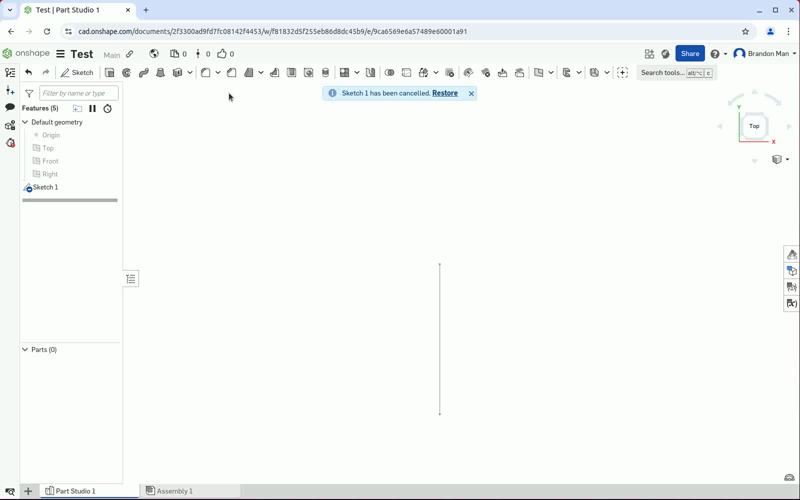
key(shift+s)
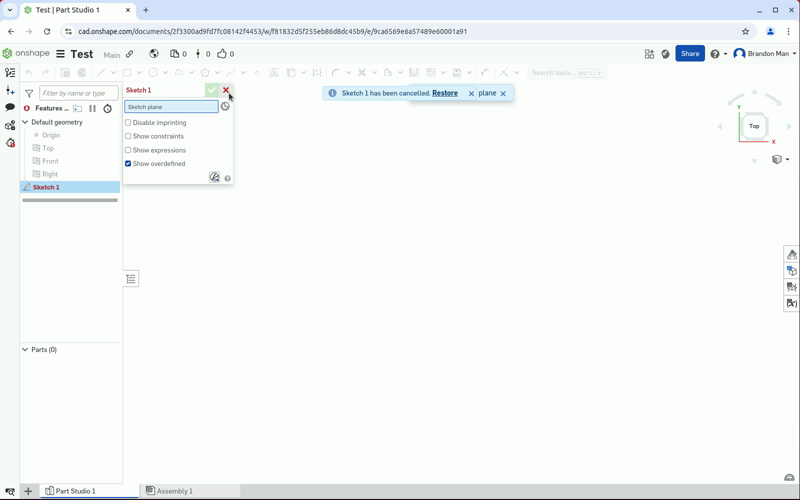
mouse_move(73, 150)
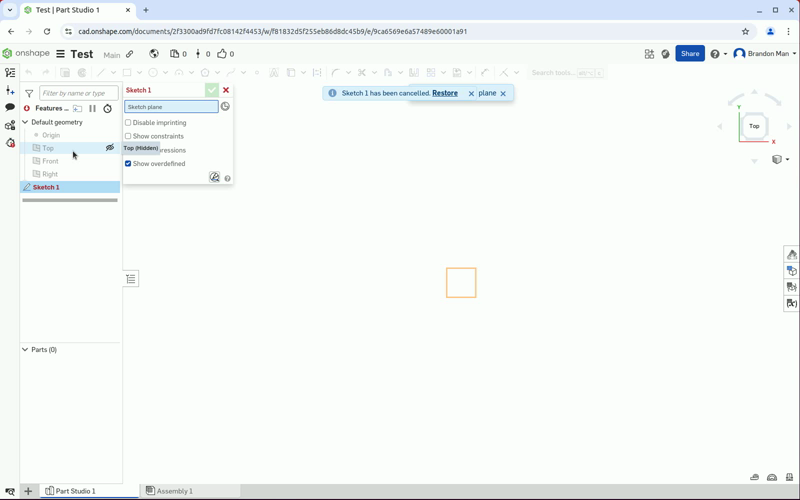
click(73, 150)
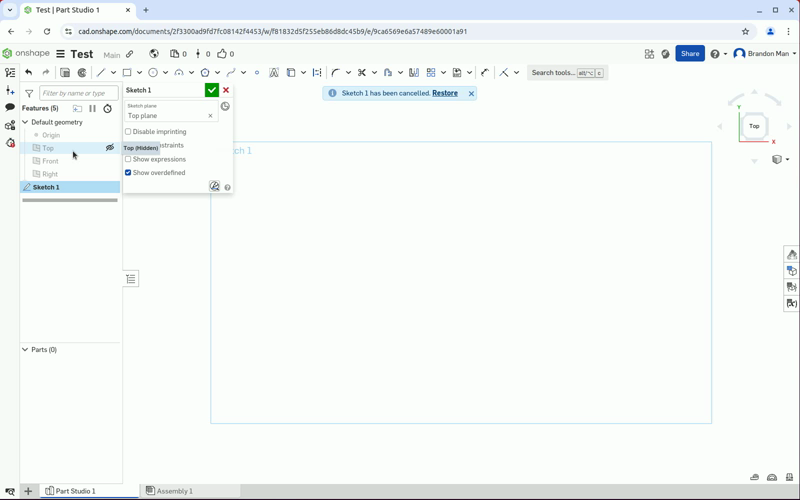
mouse_move(73, 352)
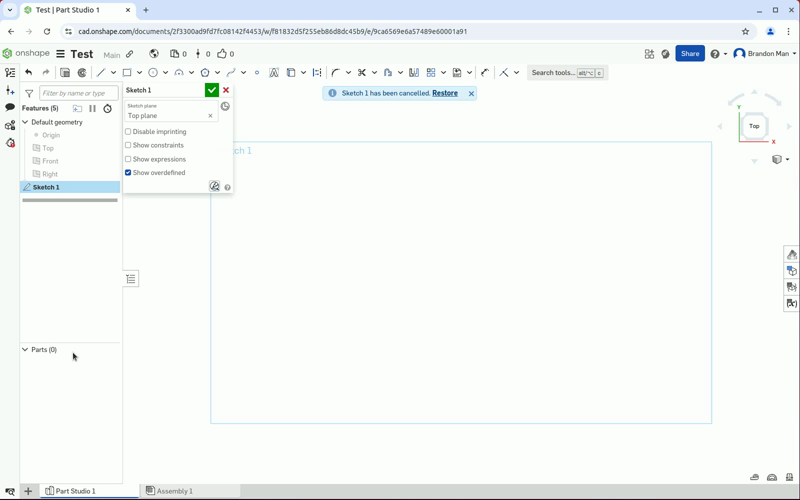
key(y)
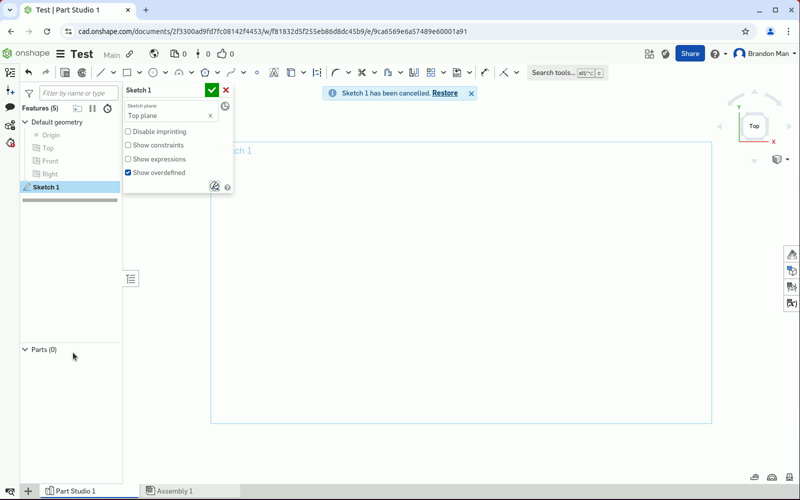
key(l)
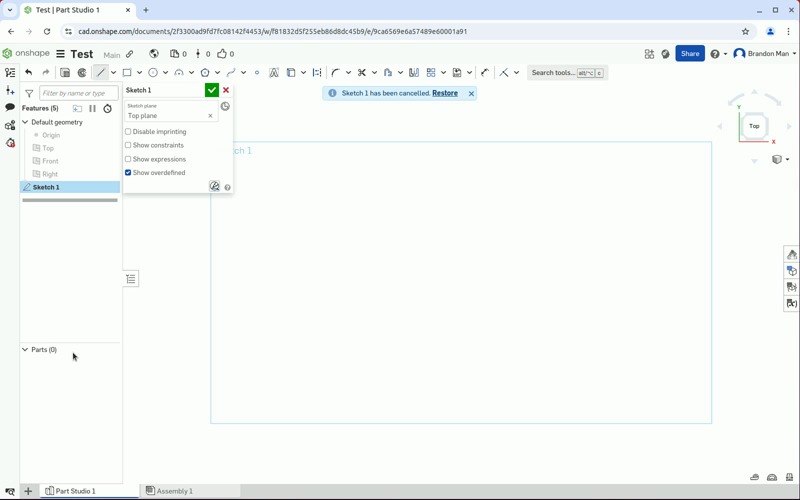
key_down(shift)
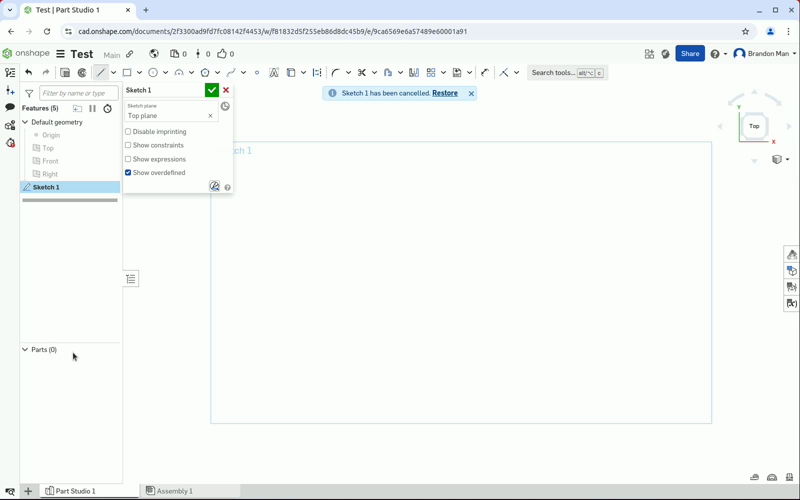
mouse_move(460, 282)
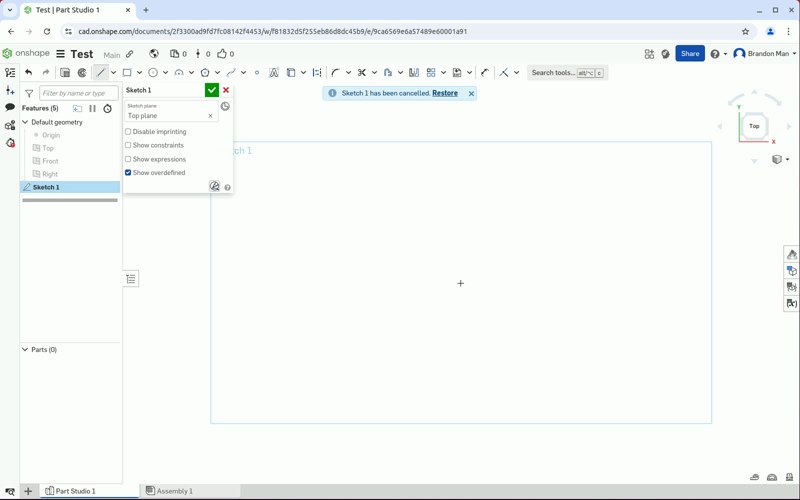
click(460, 282)
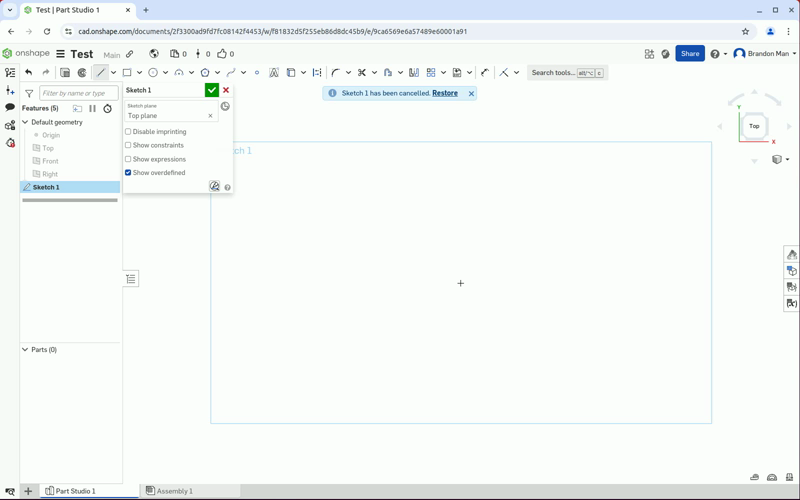
key_up(shift)
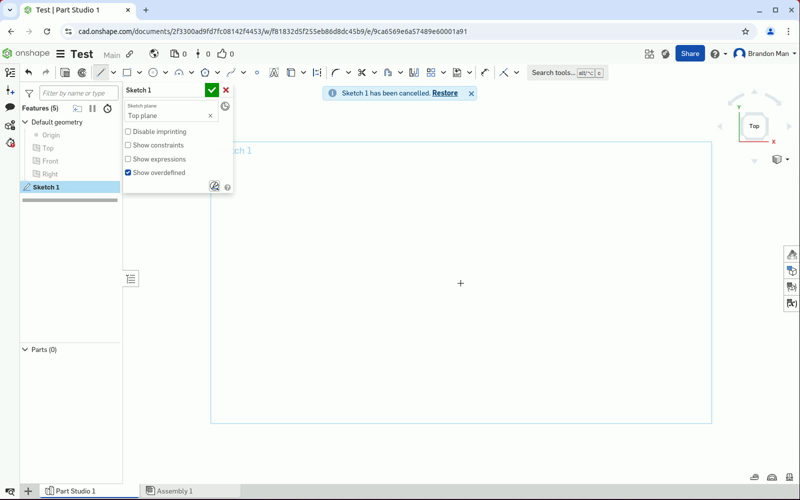
key_down(shift)
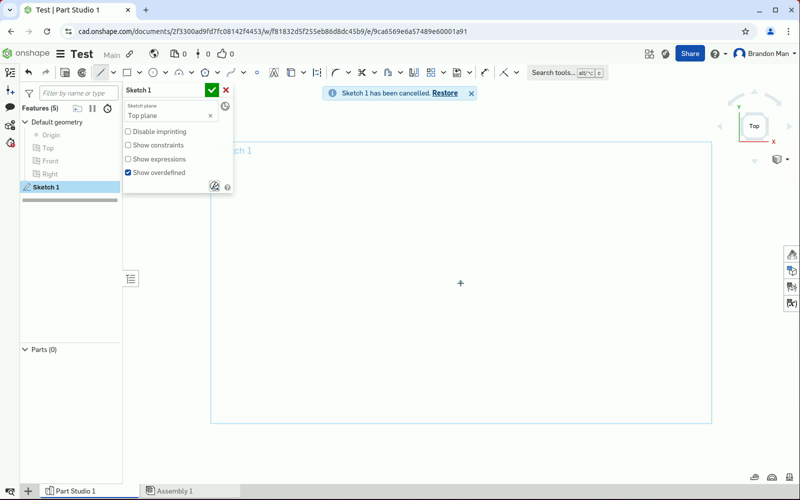
mouse_move(573, 282)
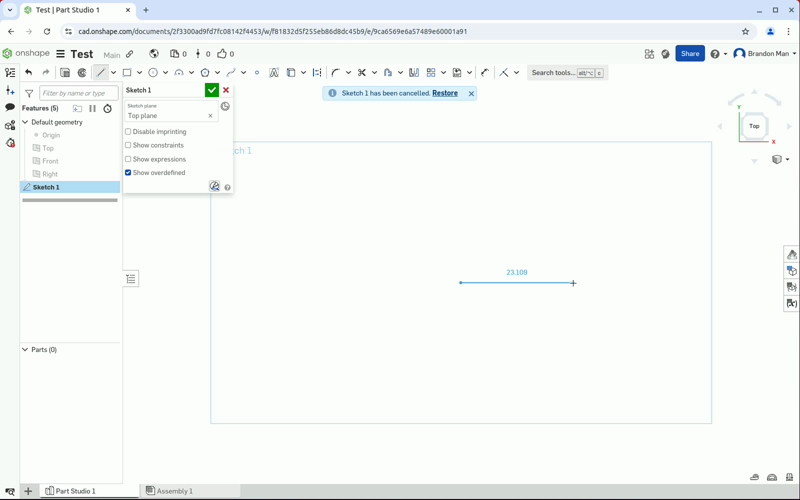
click(573, 282)
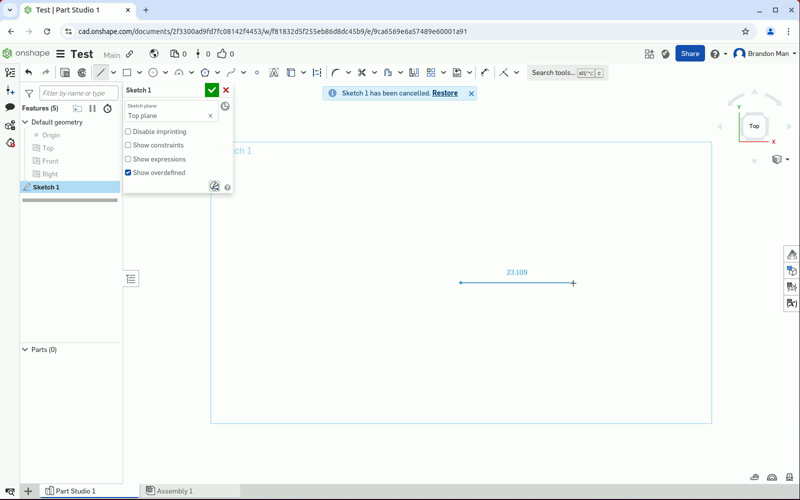
key_up(shift)
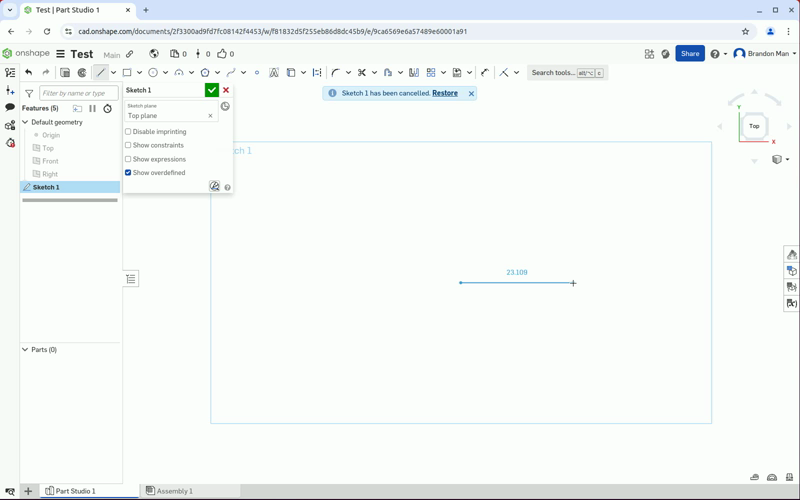
key_down(shift)
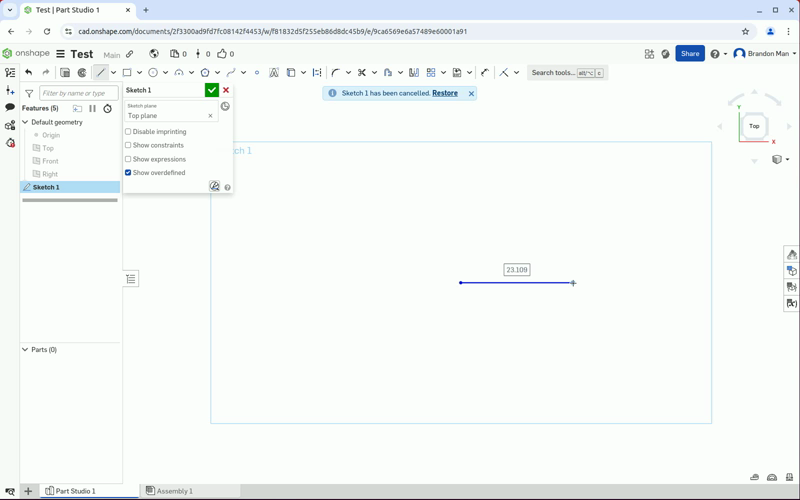
mouse_move(589, 282)
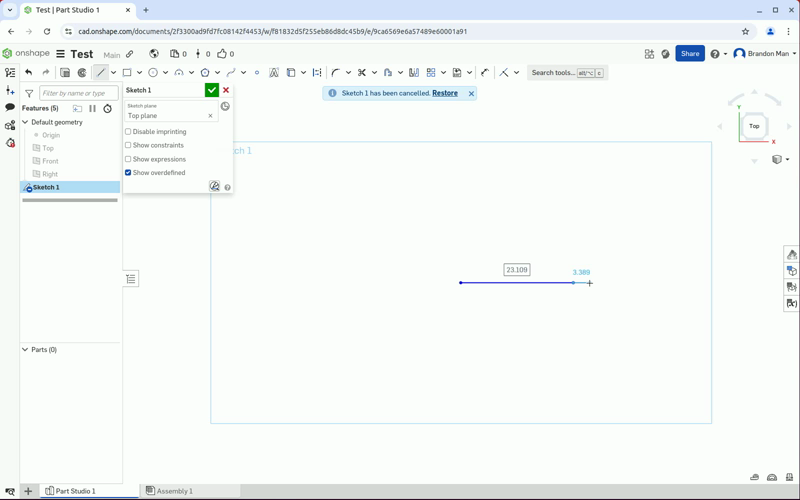
mouse_move(573, 245)
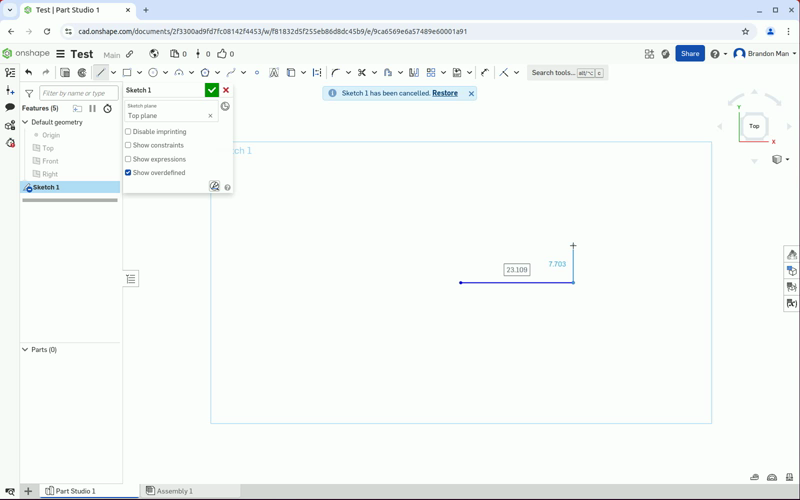
click(573, 245)
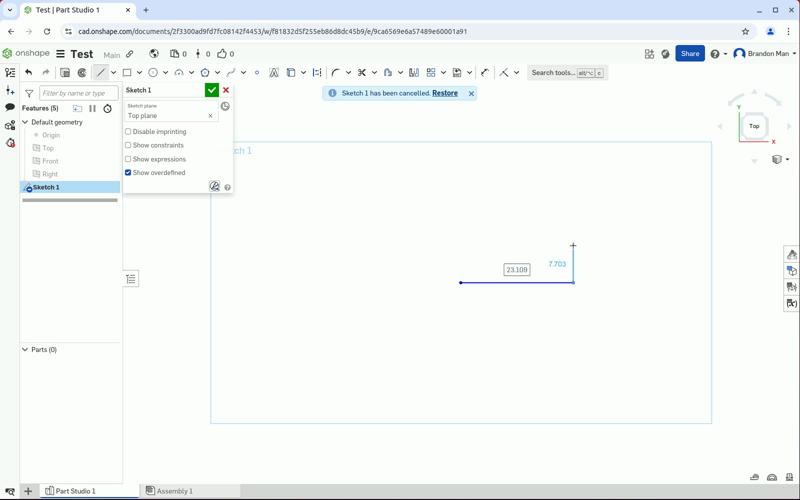
key_up(shift)
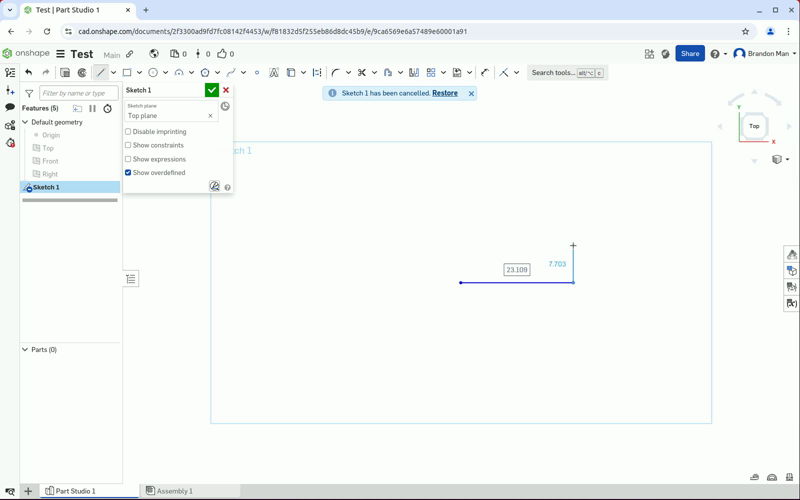
key_down(shift)
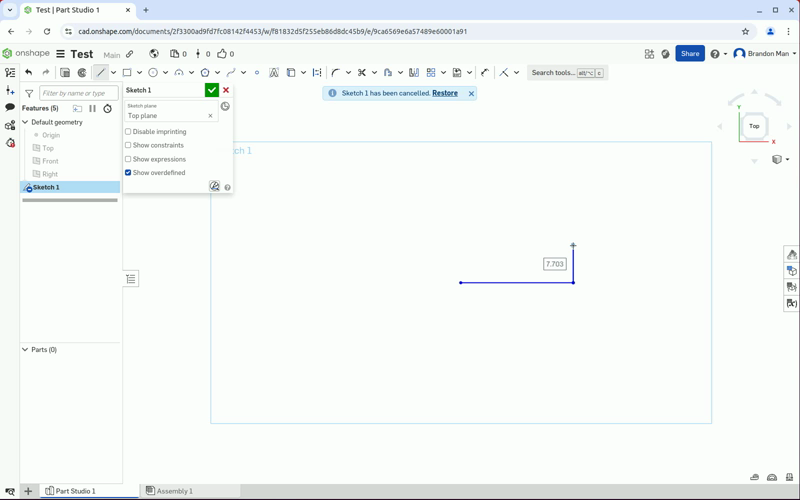
mouse_move(460, 245)
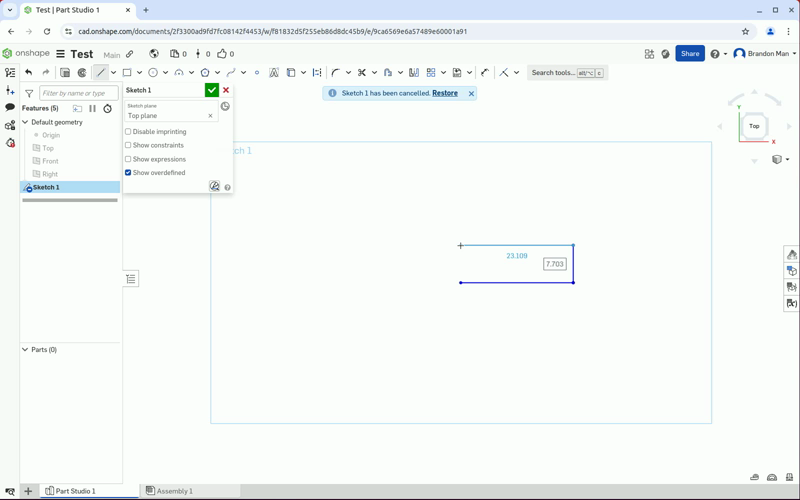
click(460, 245)
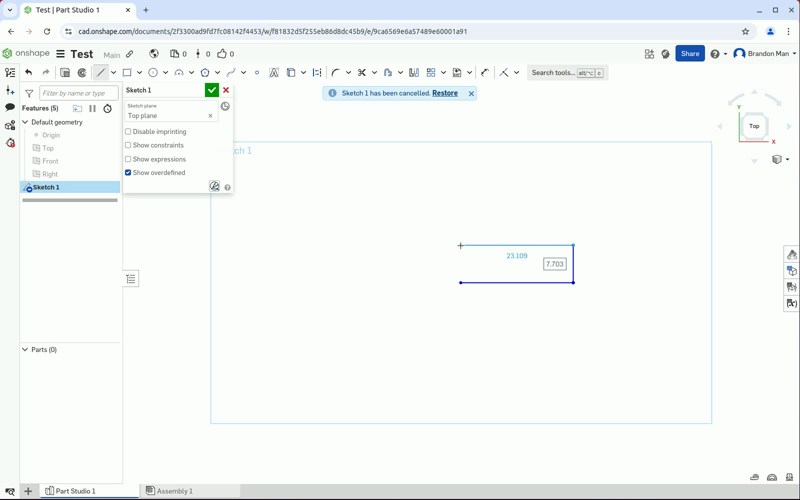
key_up(shift)
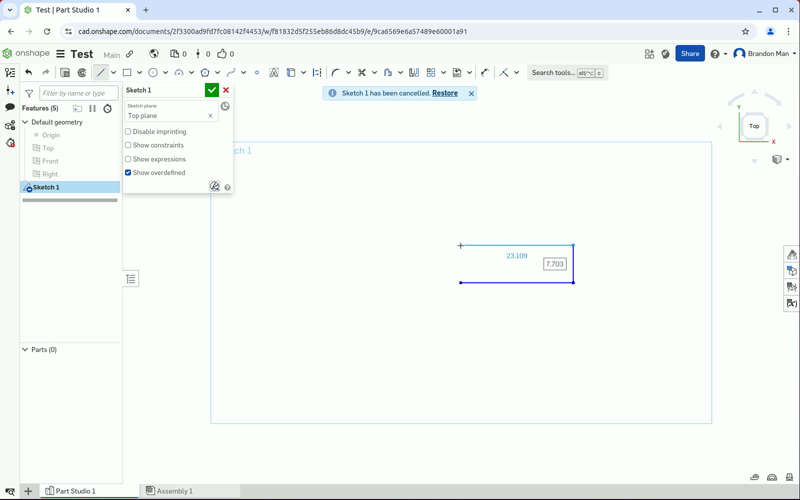
mouse_move(490, 245)
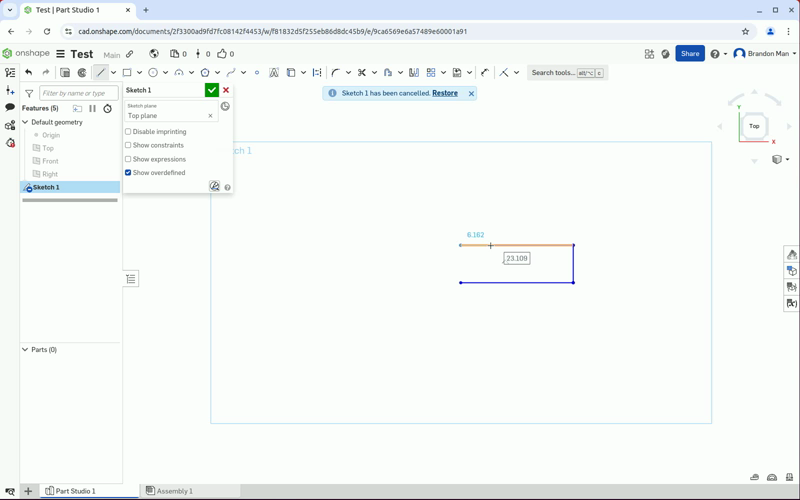
key_down(shift)
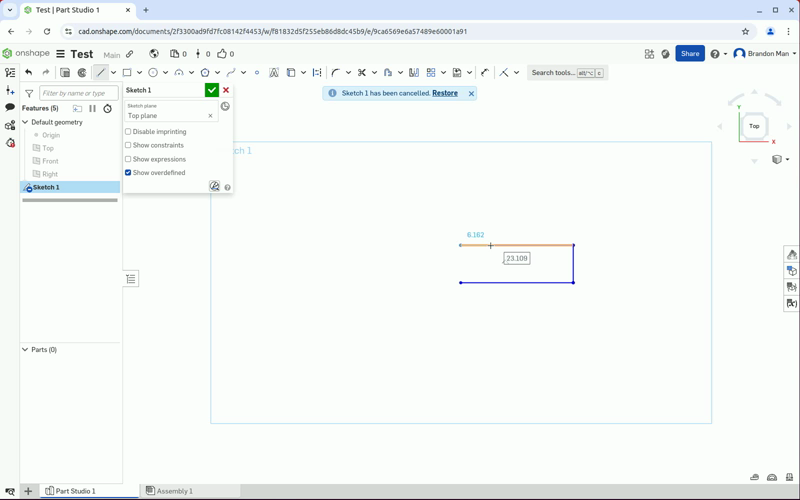
mouse_move(460, 282)
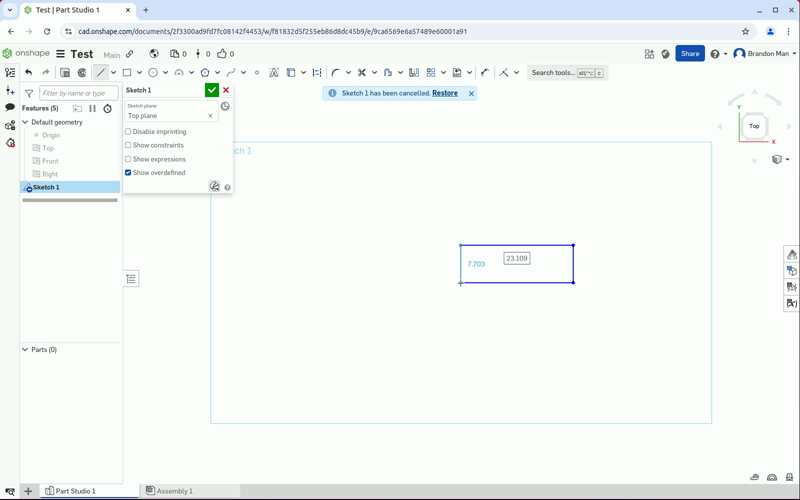
key_up(shift)
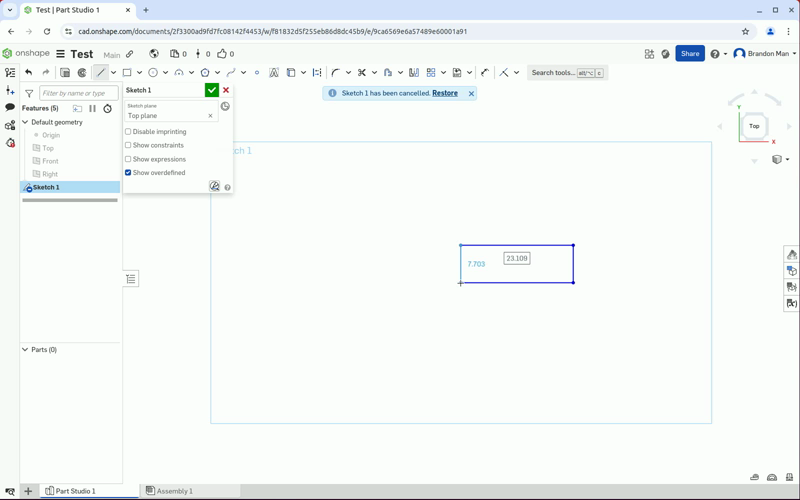
click(460, 282)
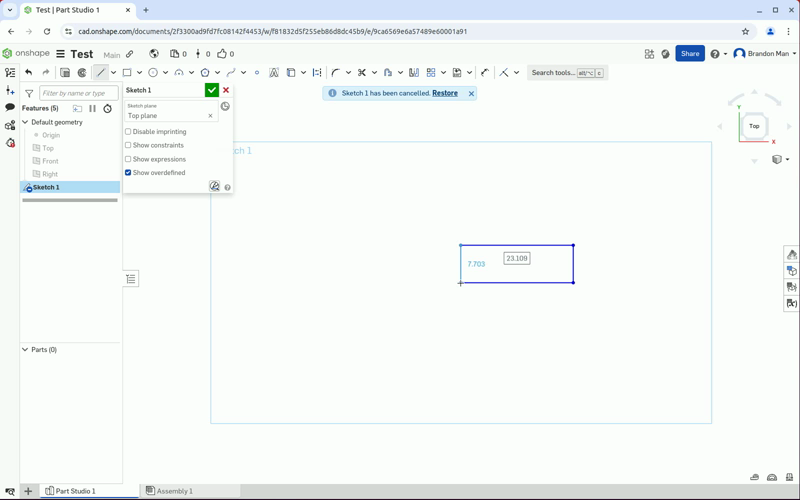
key(esc)
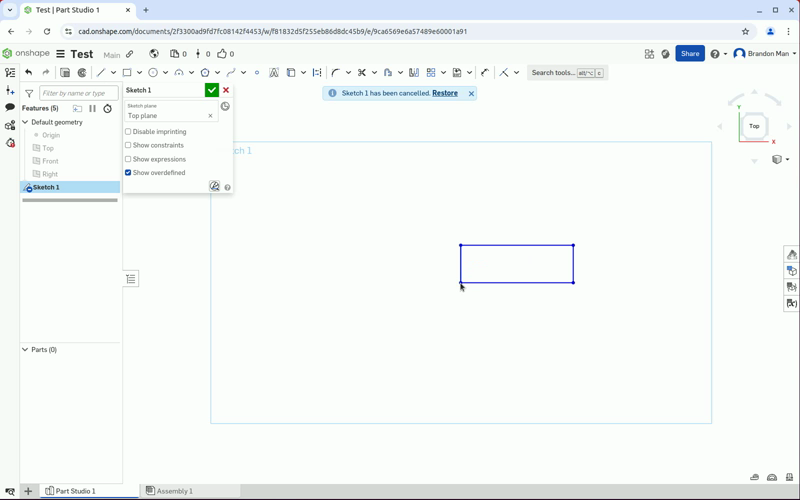
mouse_move(467, 273)
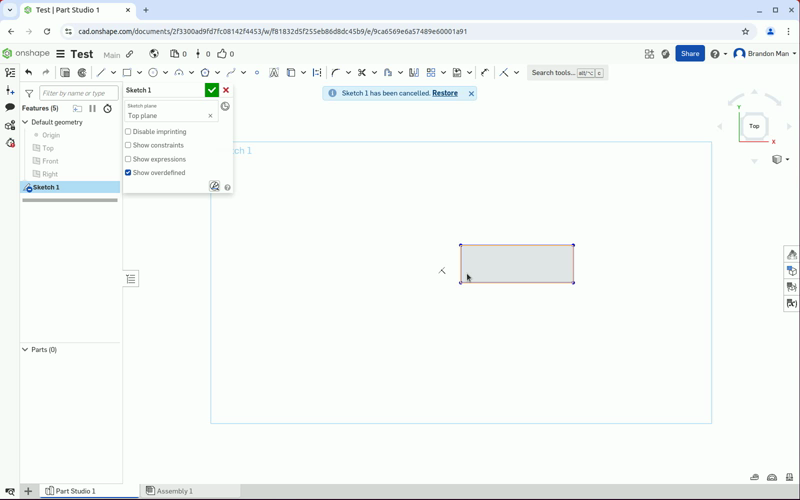
click(467, 273)
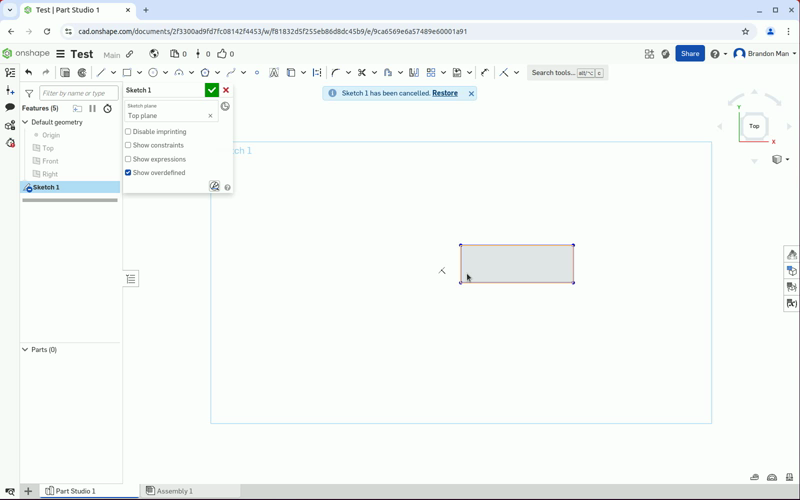
mouse_move(73, 352)
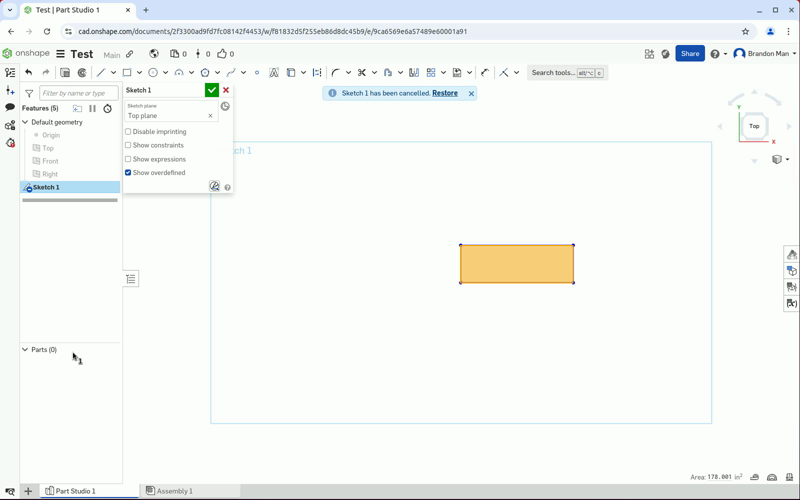
key(shift+y)
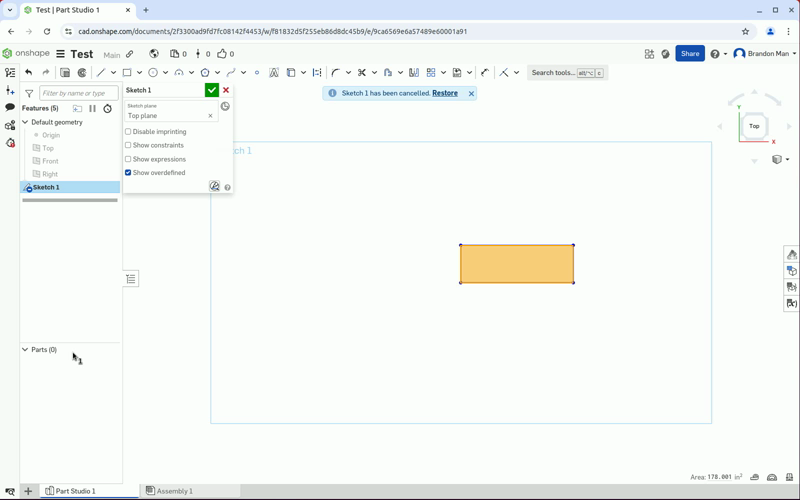
key(shift+e)
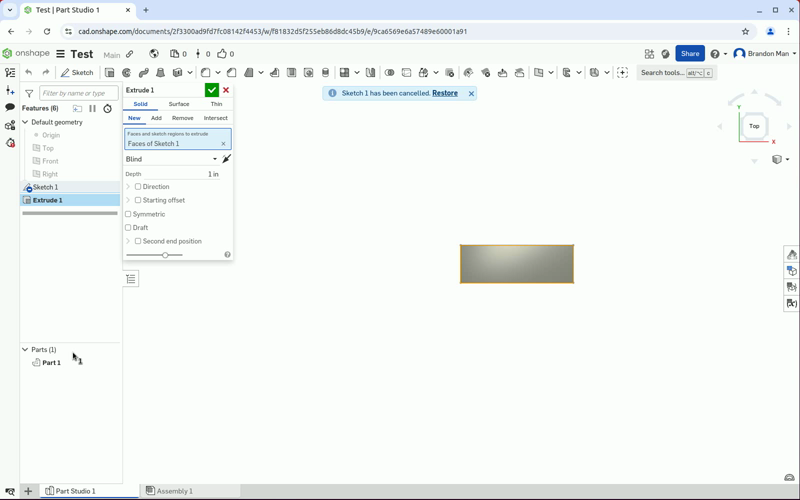
mouse_move(143, 106)
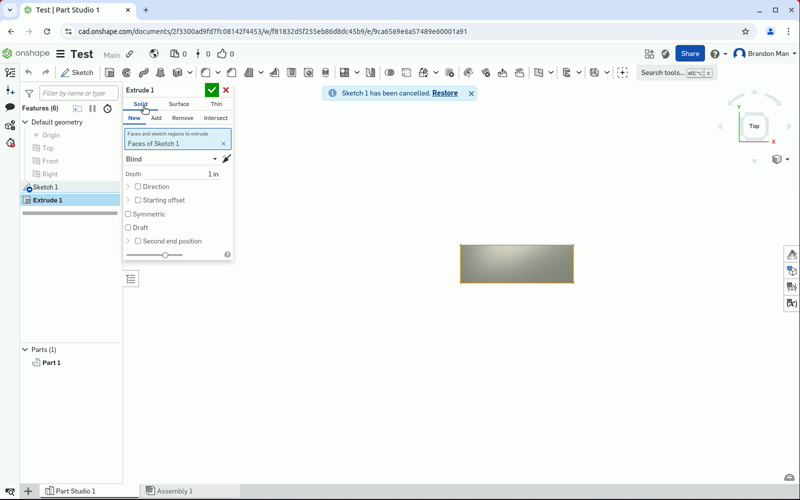
click(143, 106)
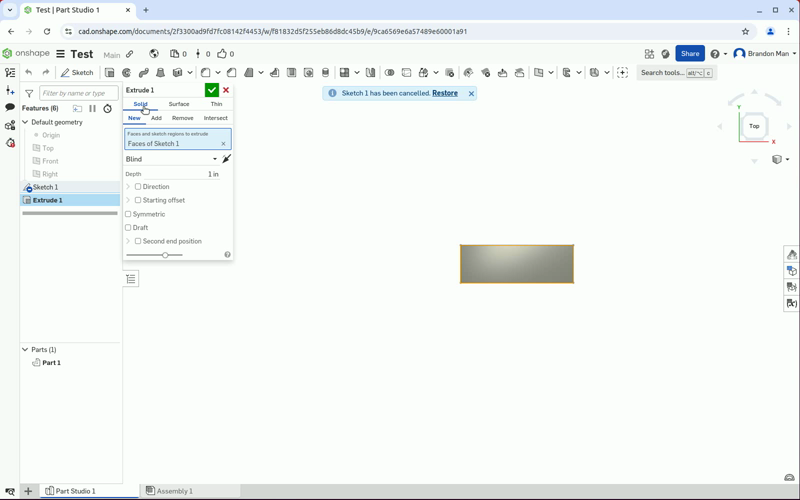
mouse_move(137, 120)
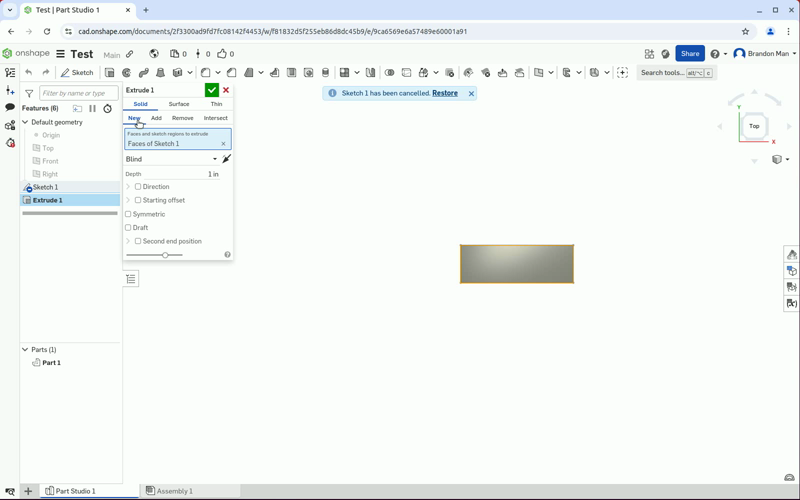
click(137, 120)
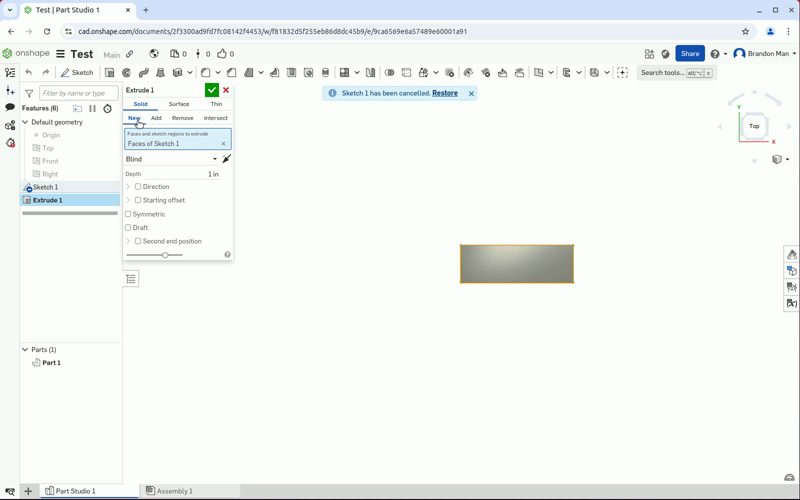
key(tab, 4)
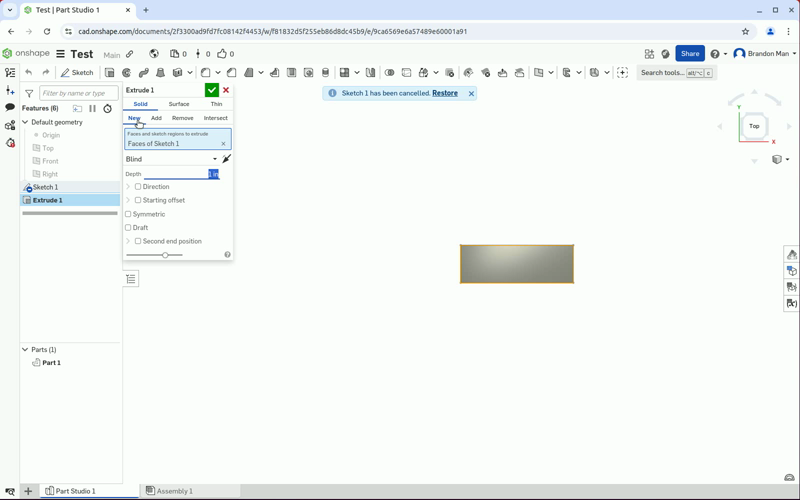
text(15.405)
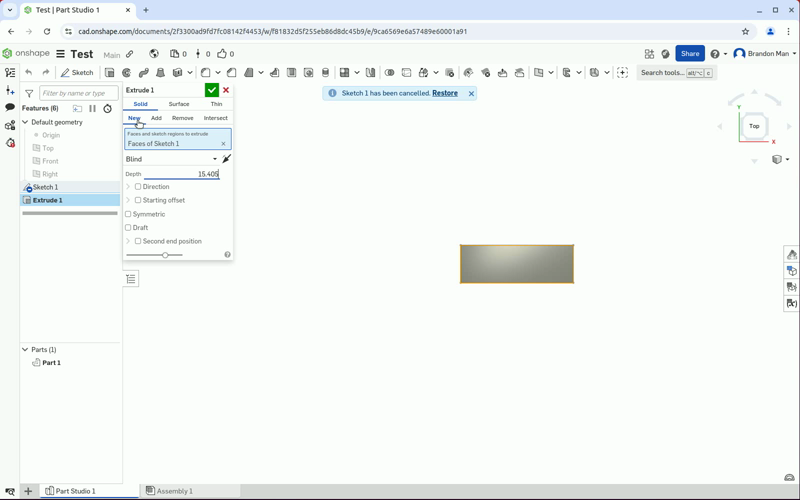
key(enter)
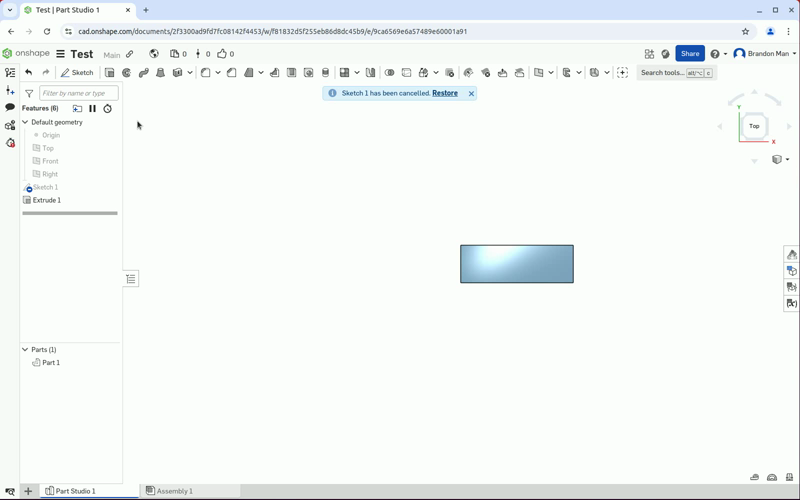
key(shift+h)
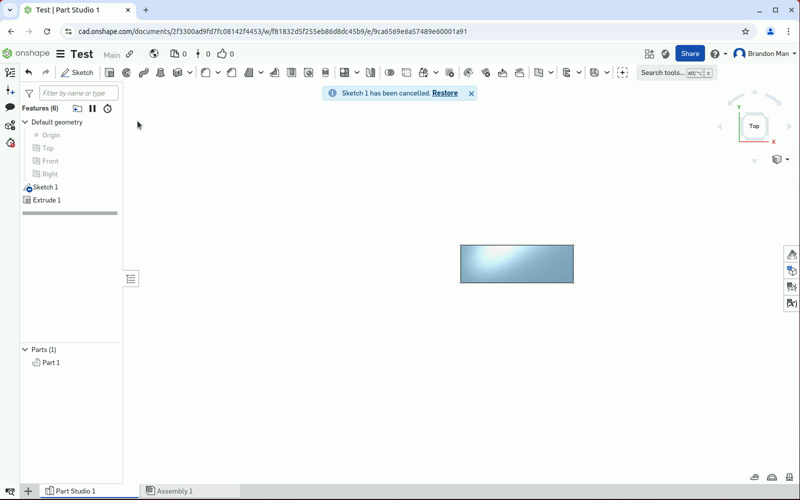
key(shift+h)
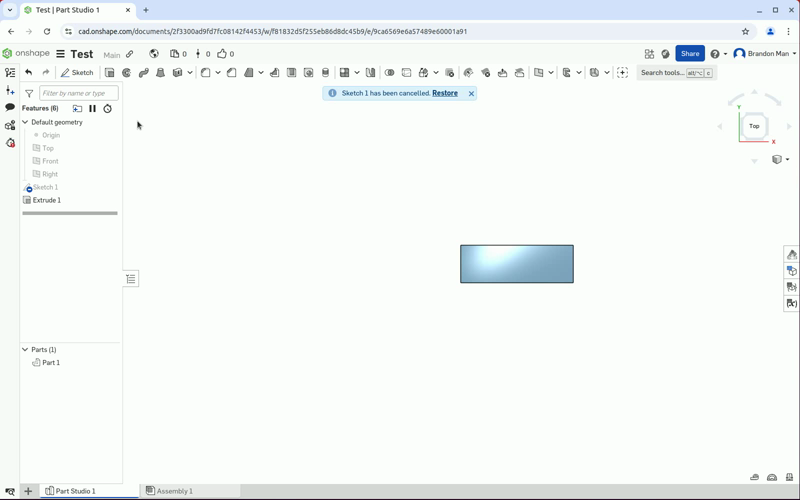
mouse_move(73, 189)
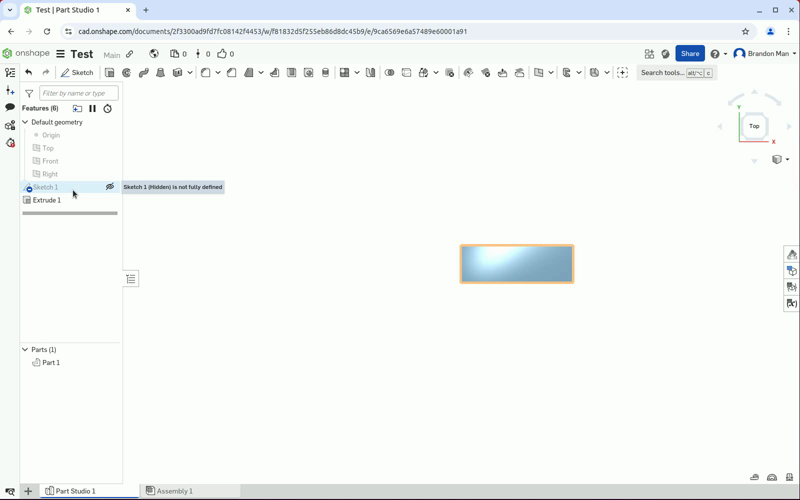
click(73, 189)
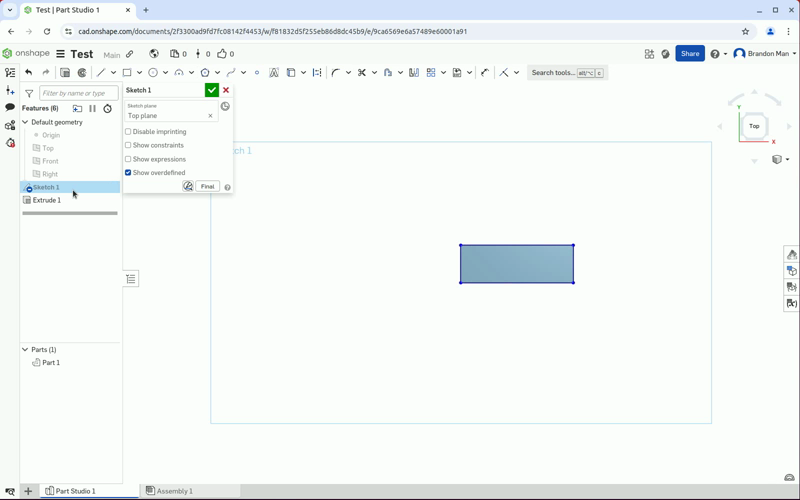
mouse_move(229, 92)
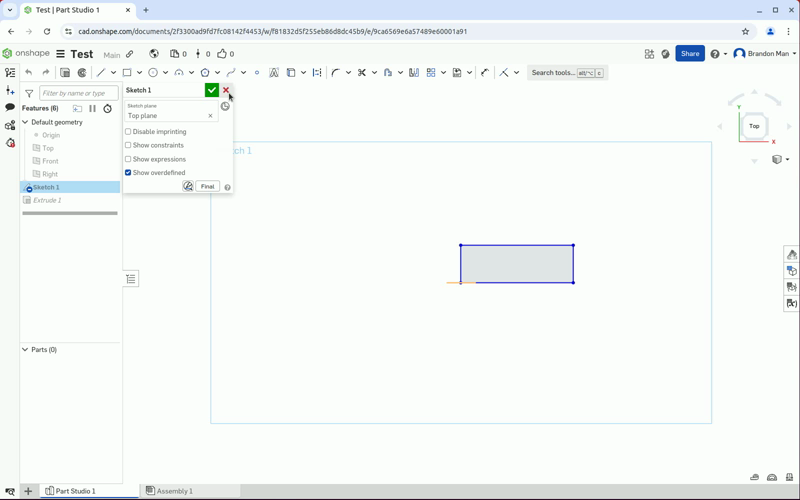
click(229, 92)
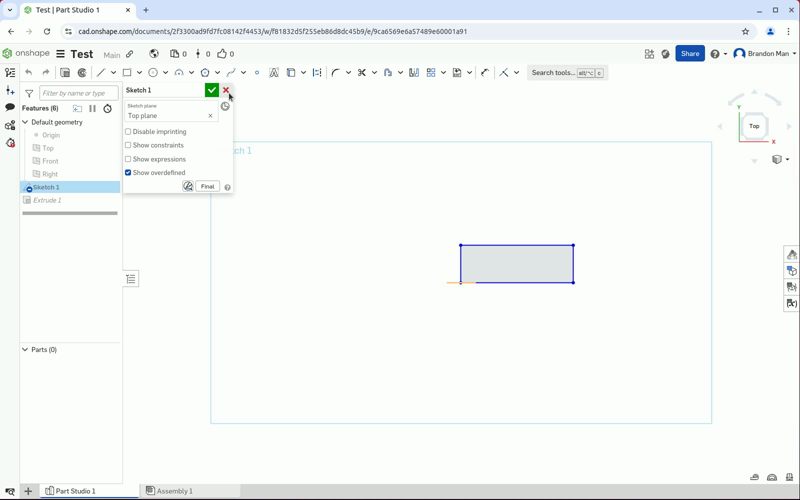
key(shift+s)
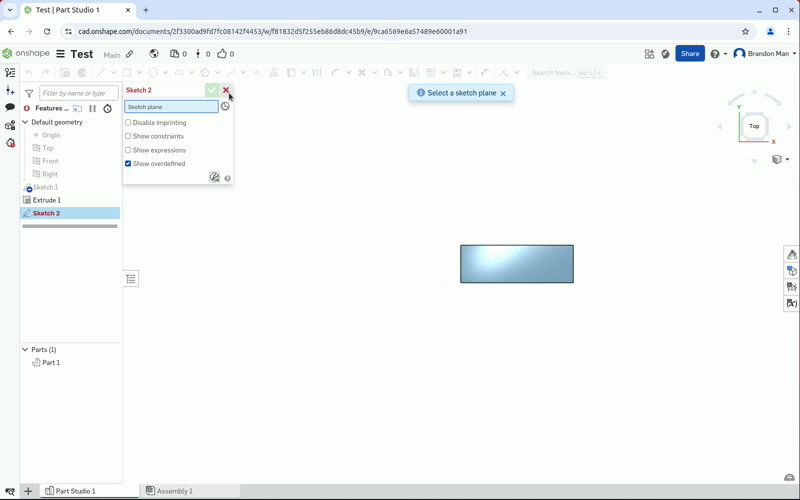
mouse_move(73, 150)
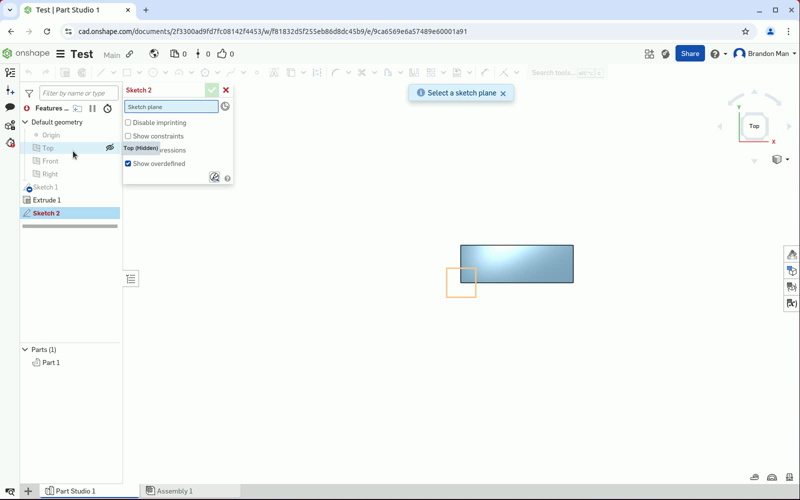
click(73, 150)
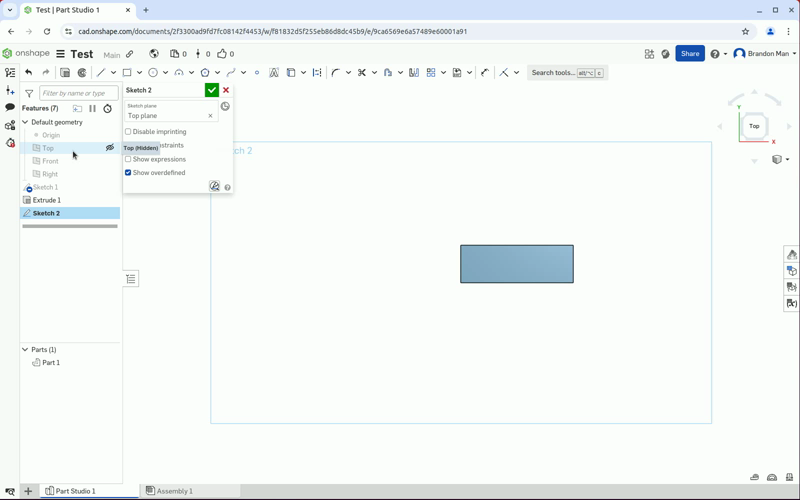
mouse_move(73, 352)
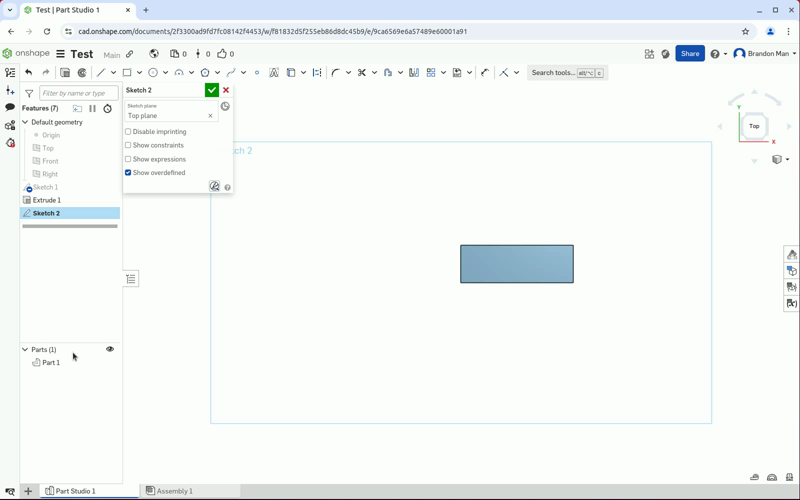
key(y)
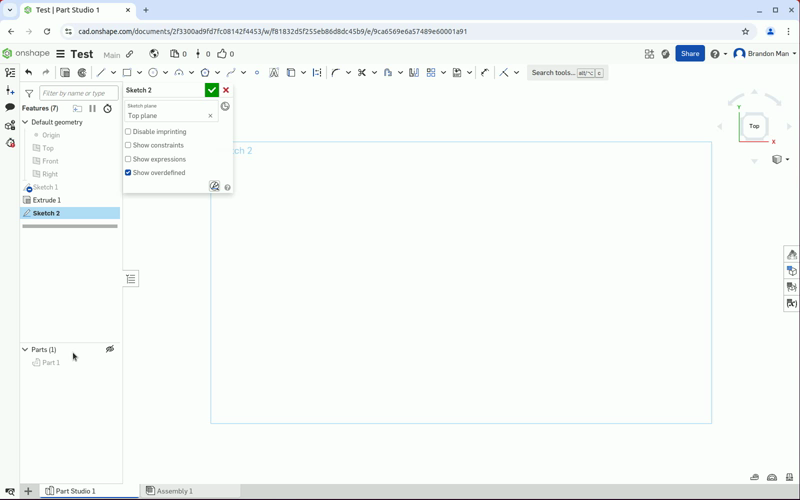
key(l)
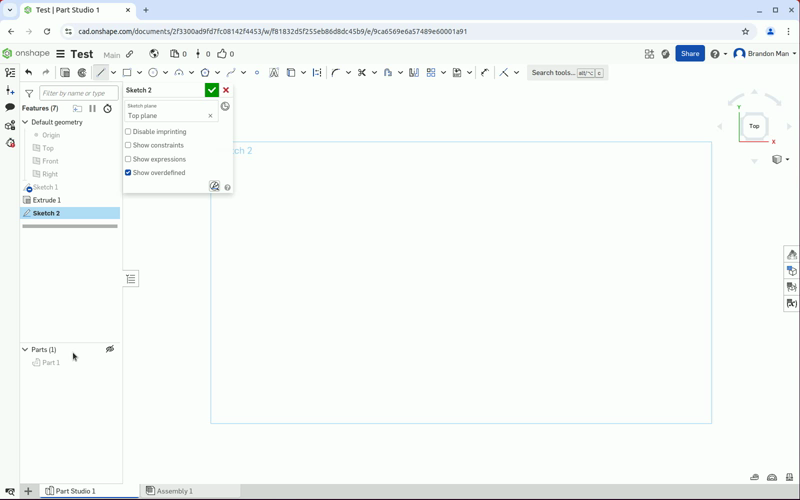
key_down(shift)
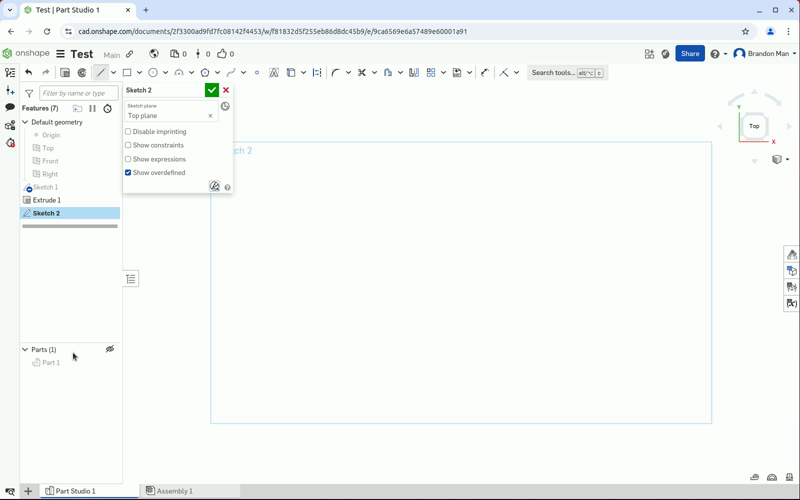
mouse_move(460, 301)
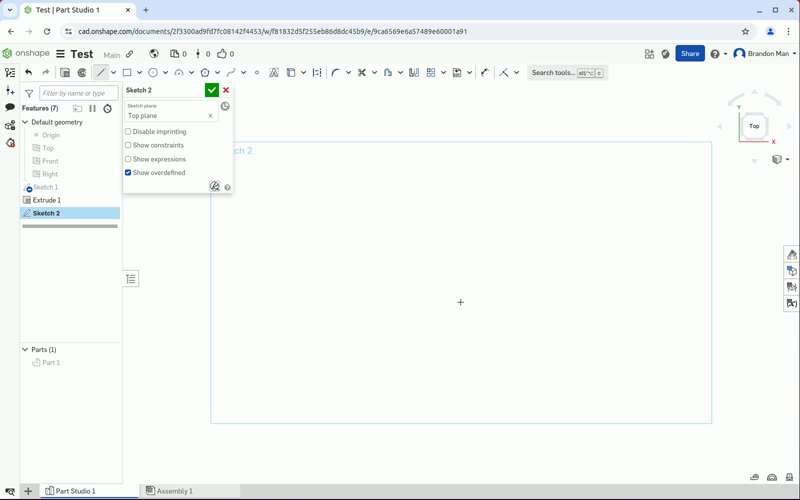
click(460, 301)
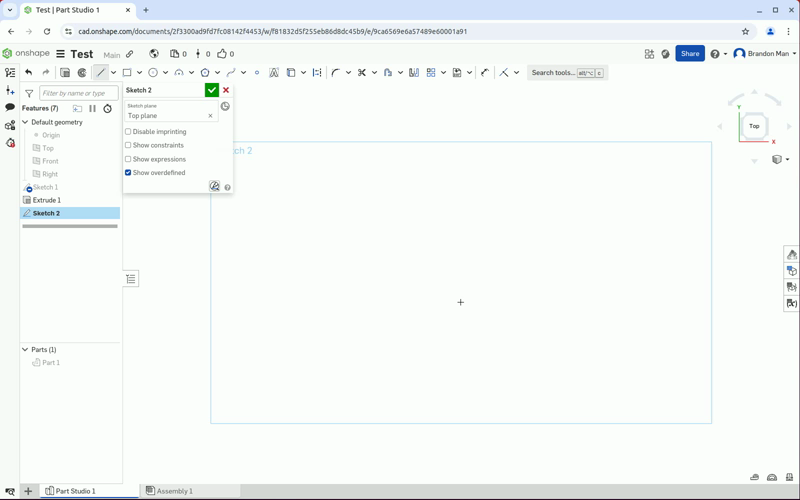
key_up(shift)
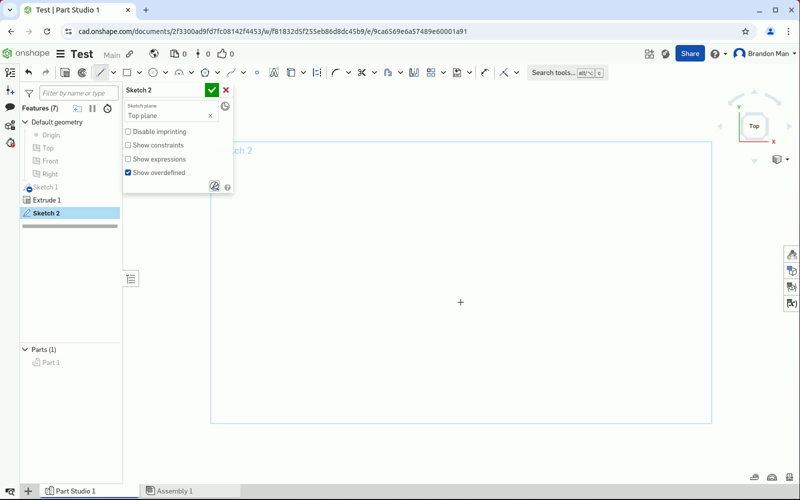
key_down(shift)
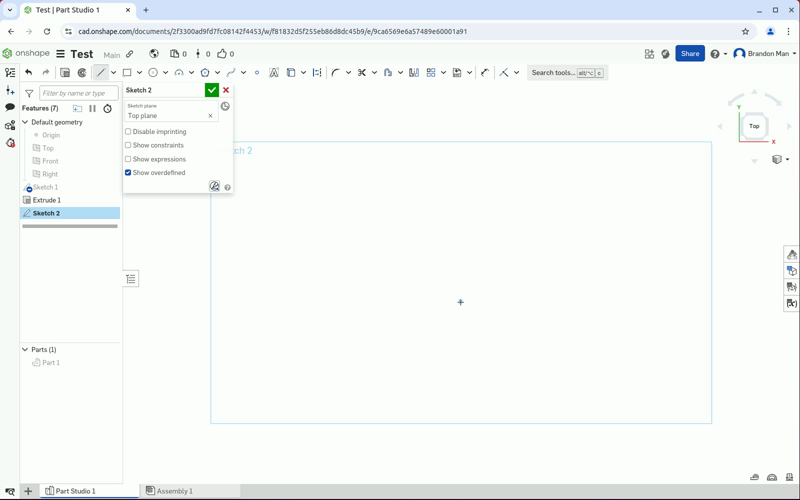
mouse_move(573, 301)
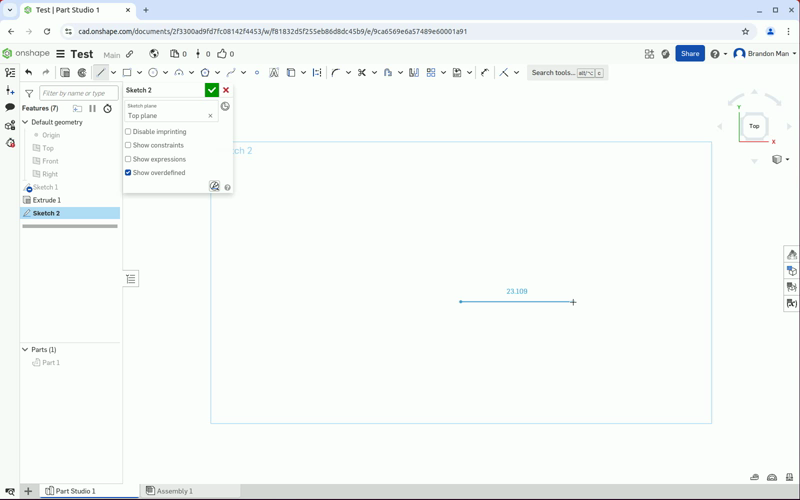
click(573, 301)
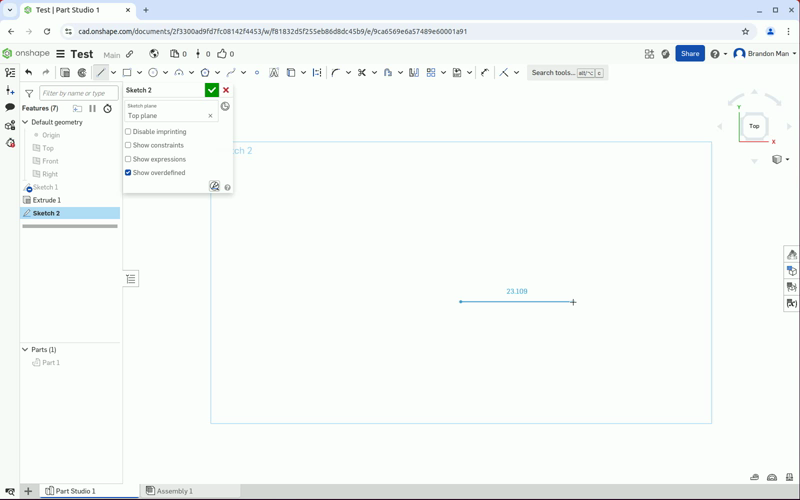
key_up(shift)
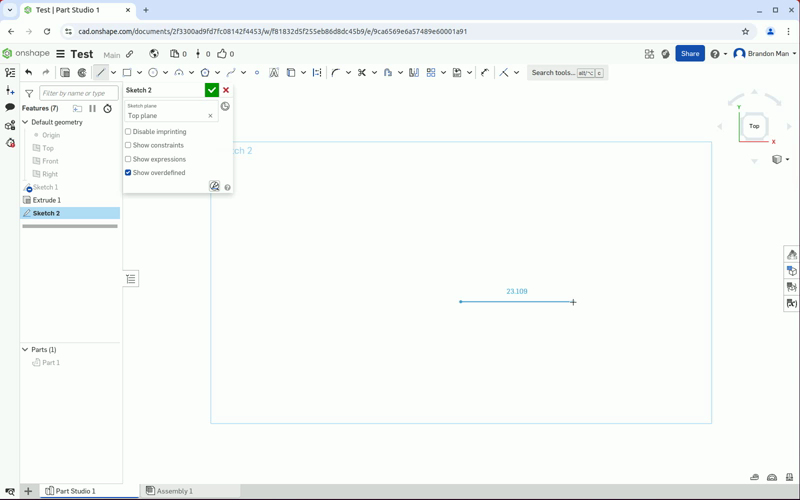
key_down(shift)
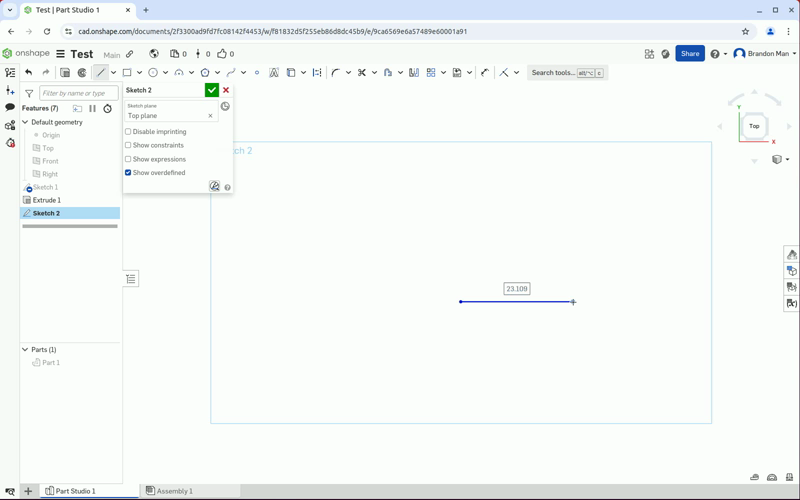
mouse_move(589, 301)
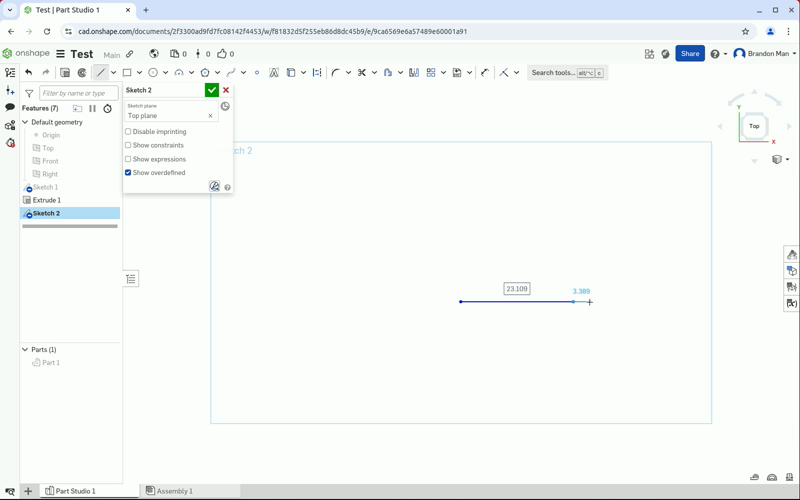
mouse_move(573, 282)
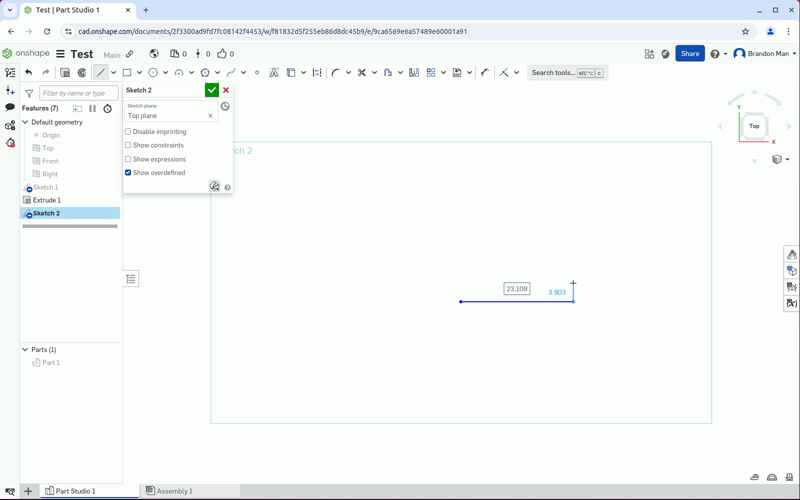
click(573, 282)
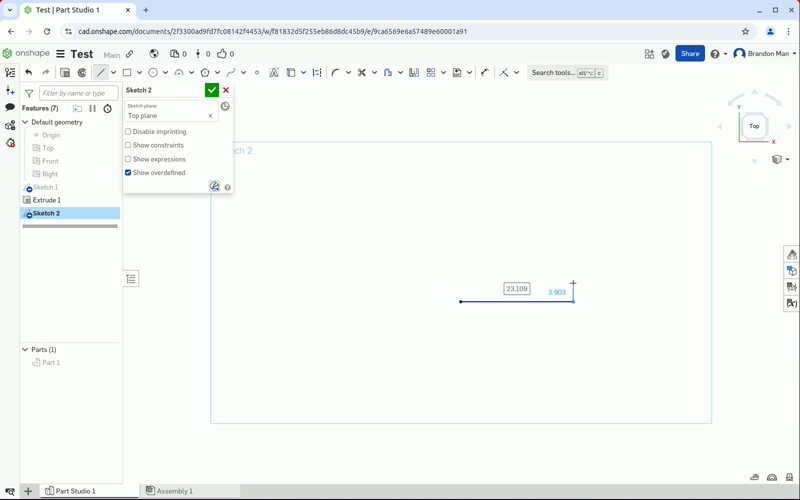
key_up(shift)
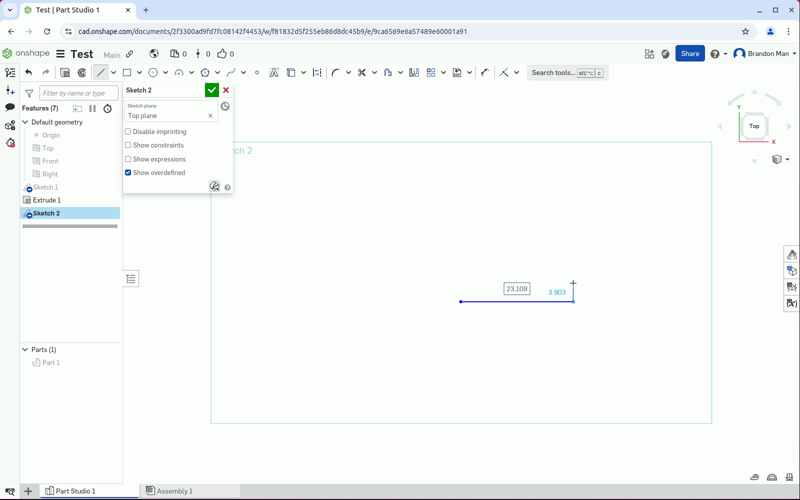
key_down(shift)
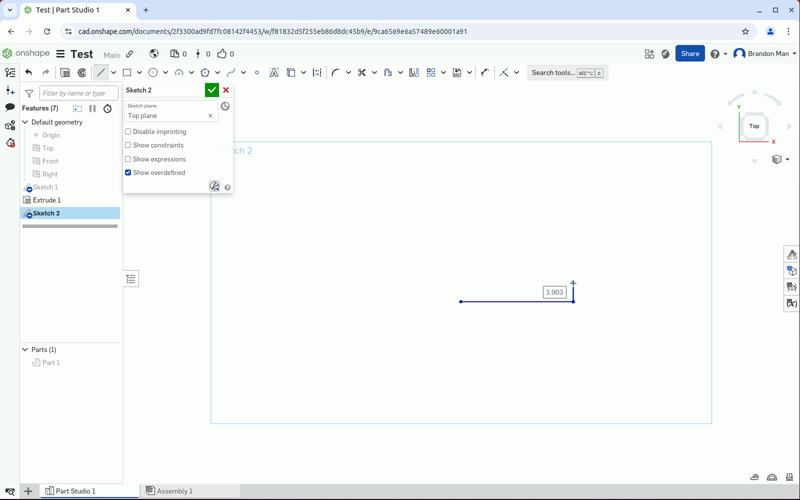
mouse_move(460, 282)
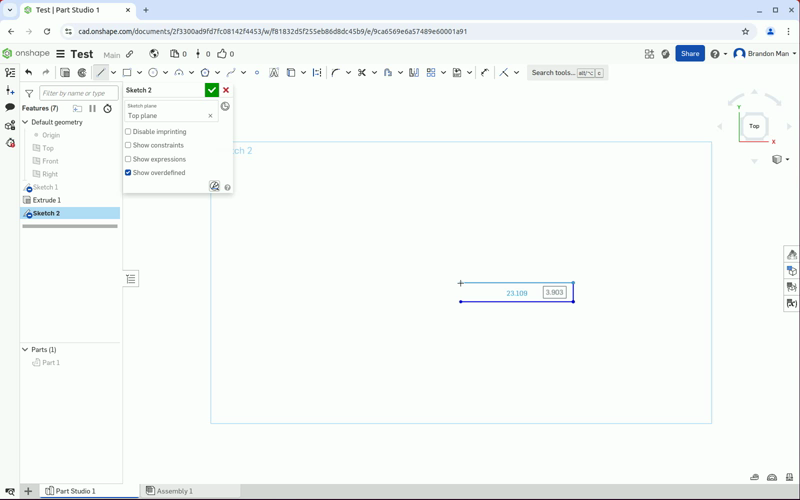
click(460, 282)
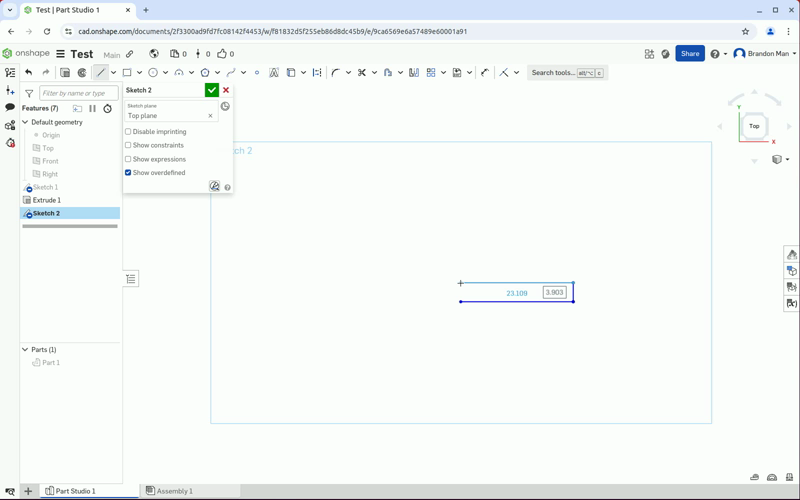
key_up(shift)
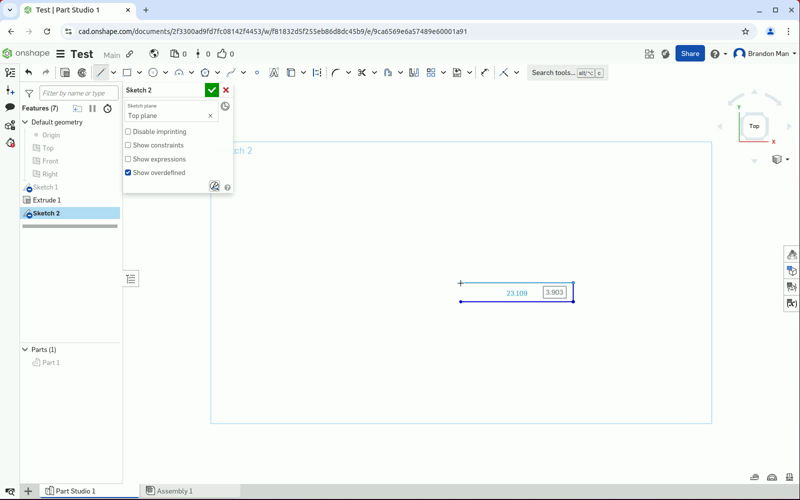
mouse_move(490, 282)
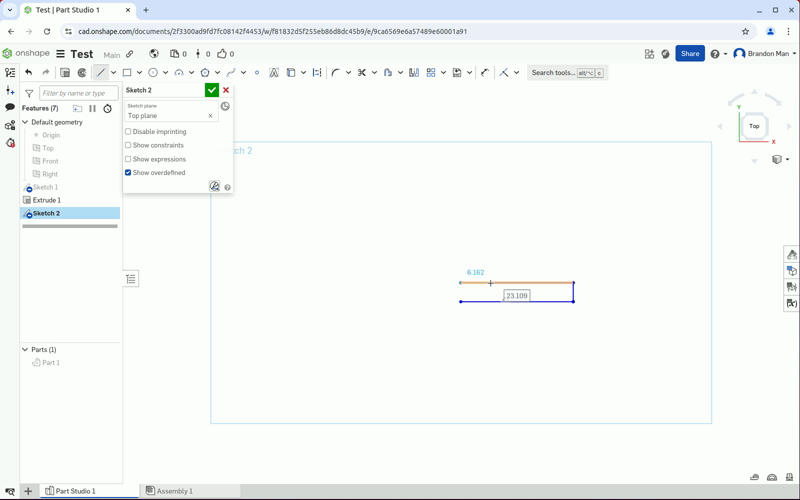
key_down(shift)
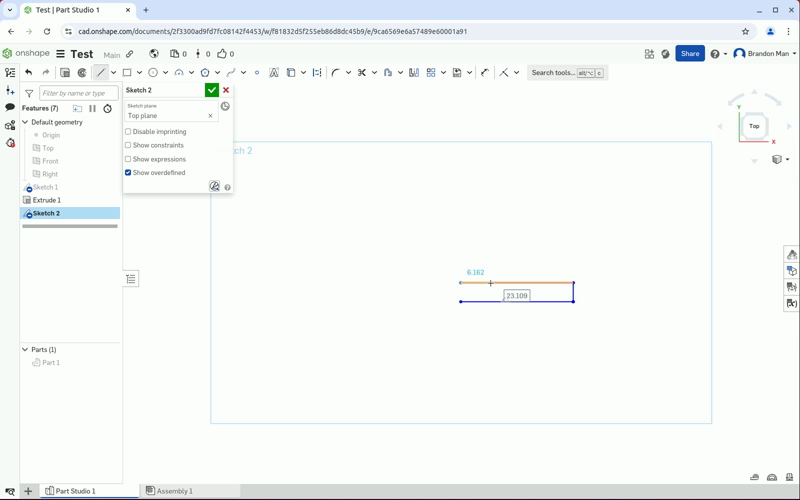
mouse_move(460, 301)
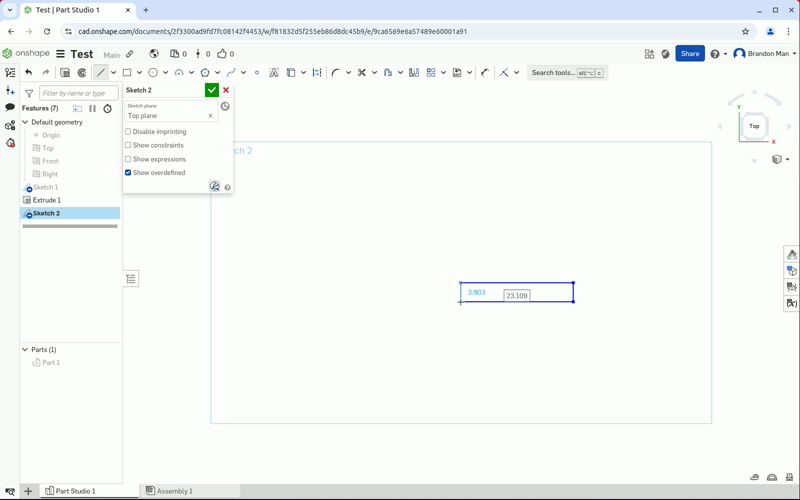
key_up(shift)
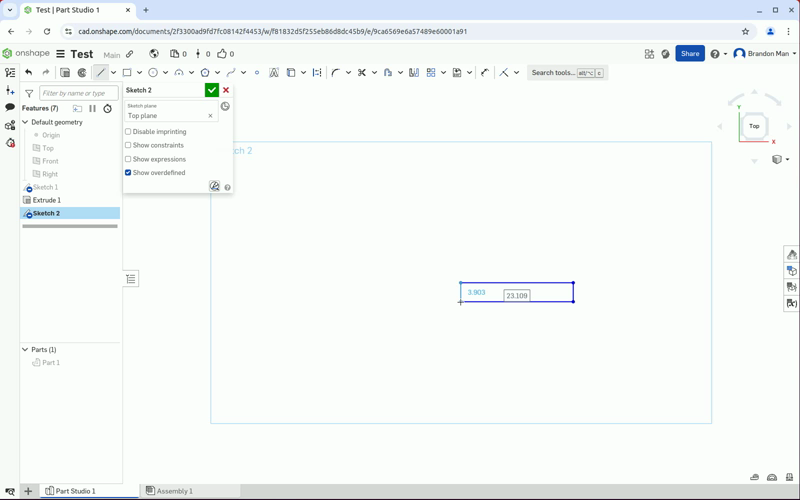
click(460, 301)
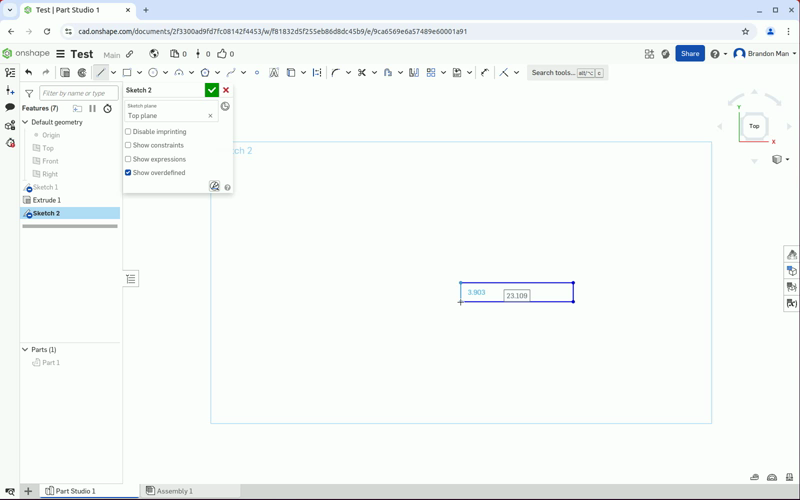
key(esc)
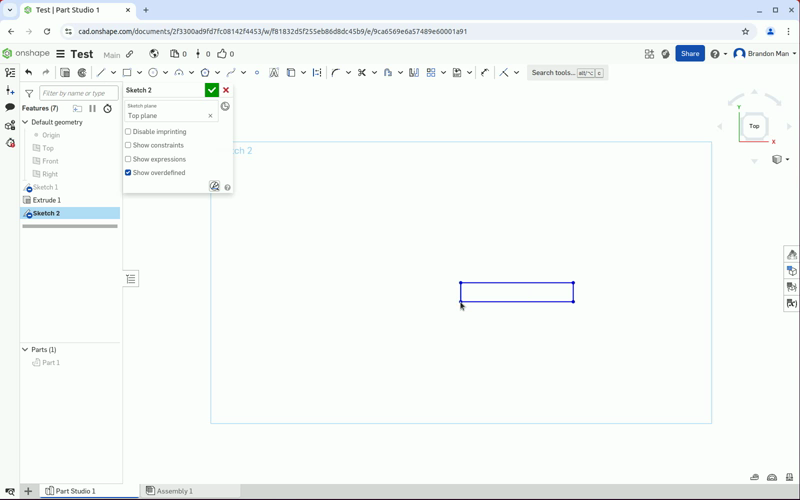
mouse_move(513, 291)
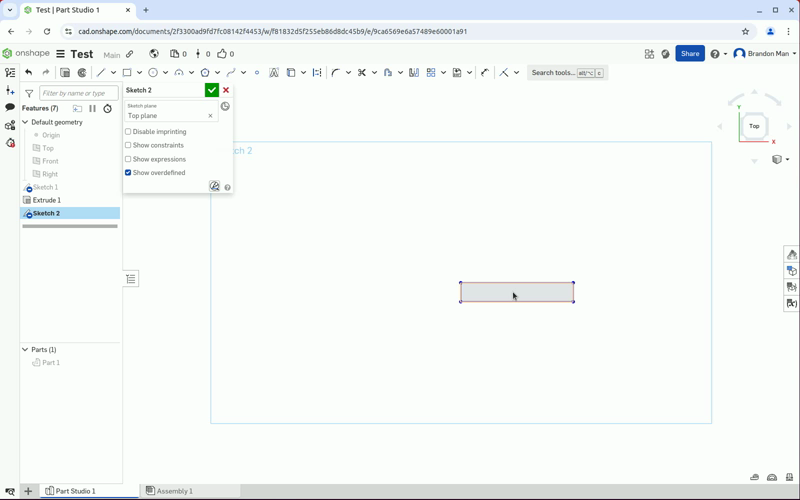
click(513, 291)
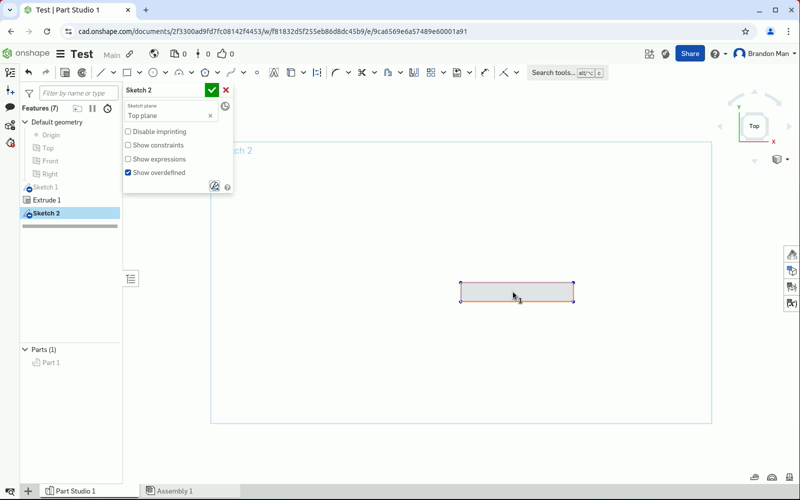
mouse_move(73, 352)
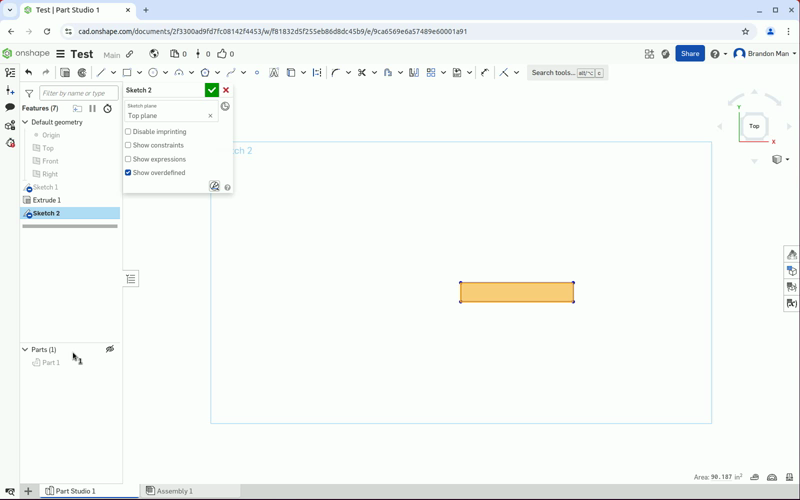
key(shift+y)
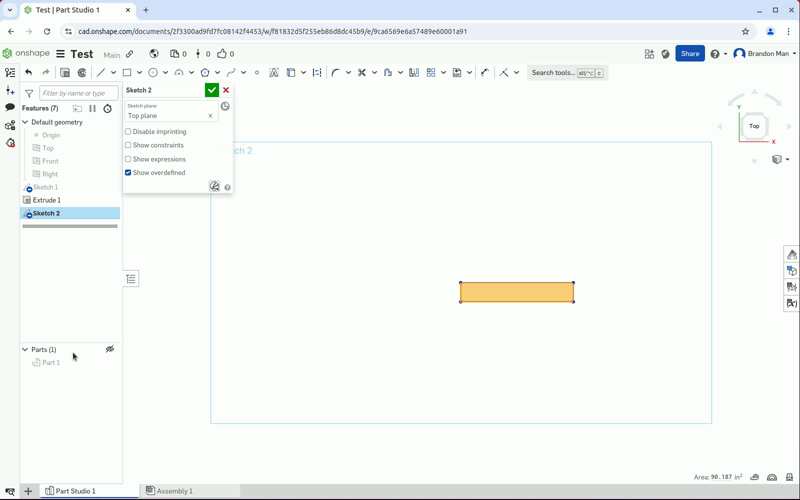
key(shift+e)
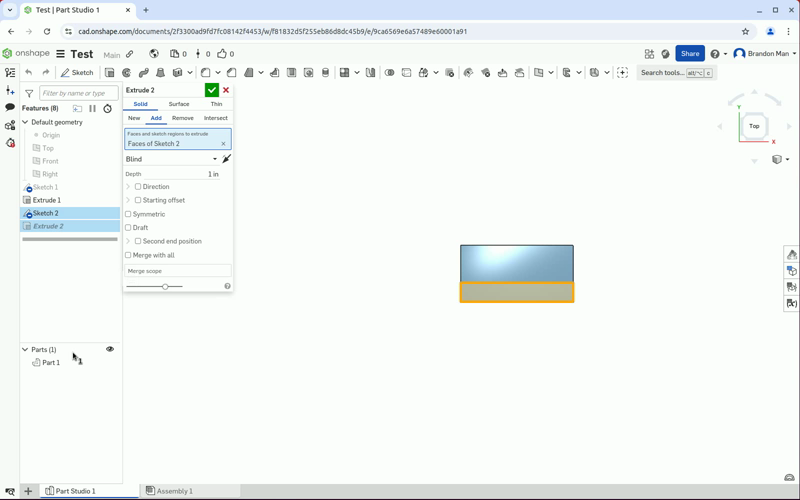
mouse_move(143, 106)
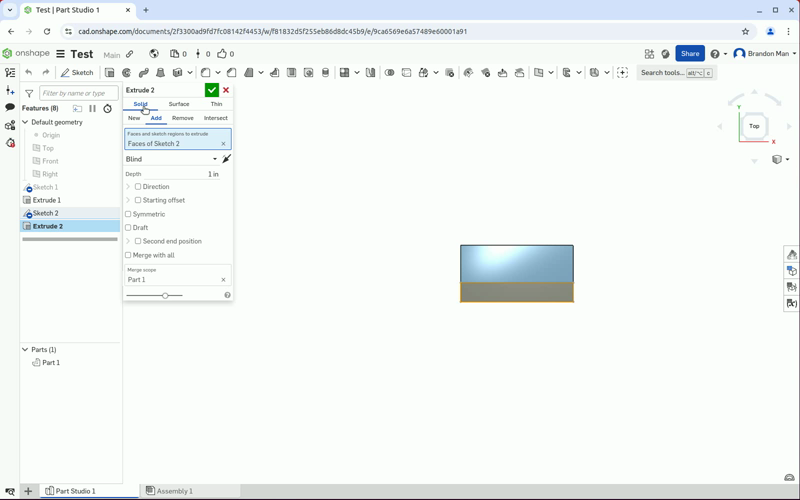
click(143, 106)
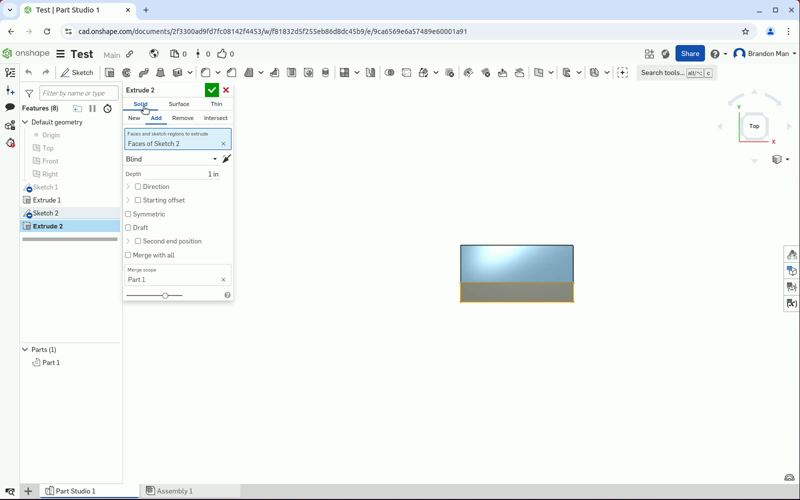
mouse_move(137, 120)
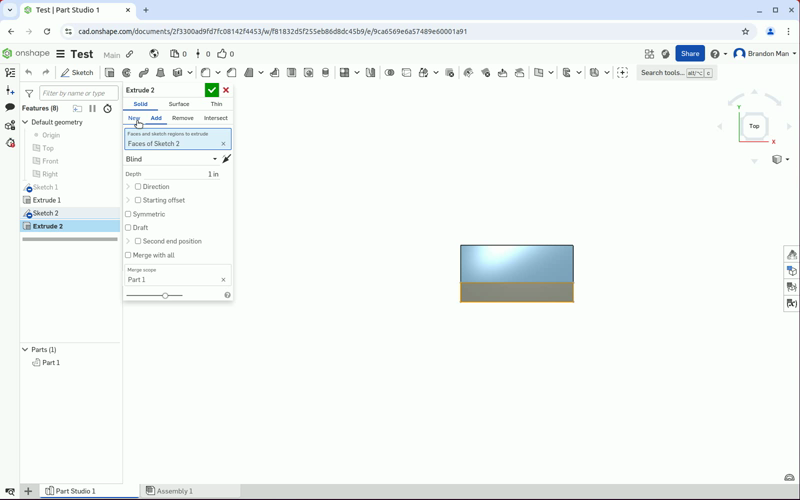
click(137, 120)
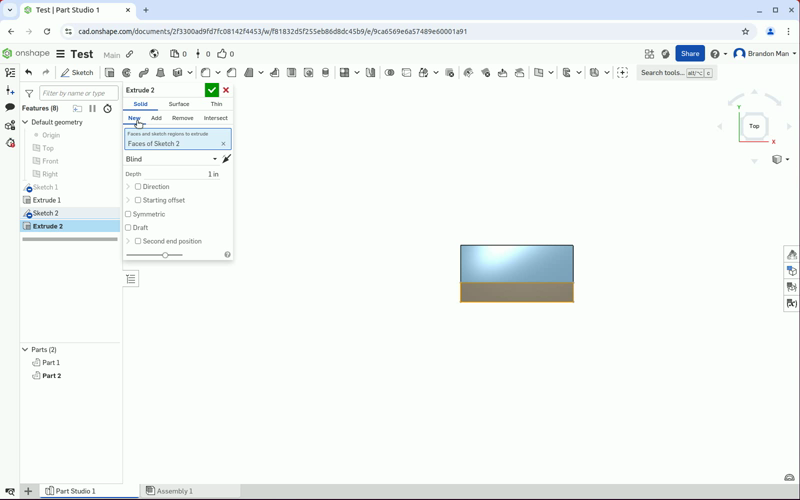
key(tab, 4)
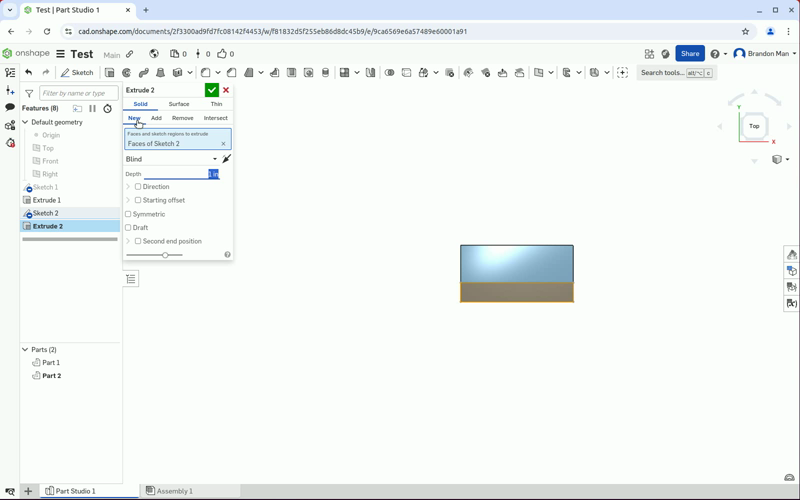
text(3.851)
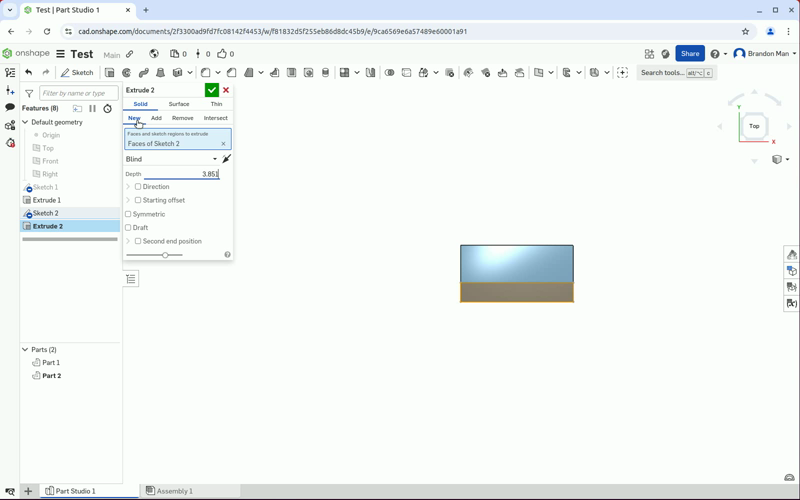
key(enter)
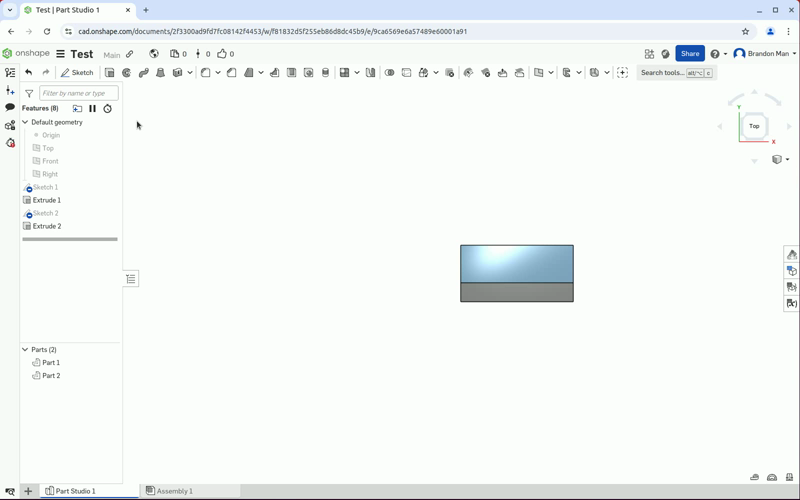
key(shift+h)
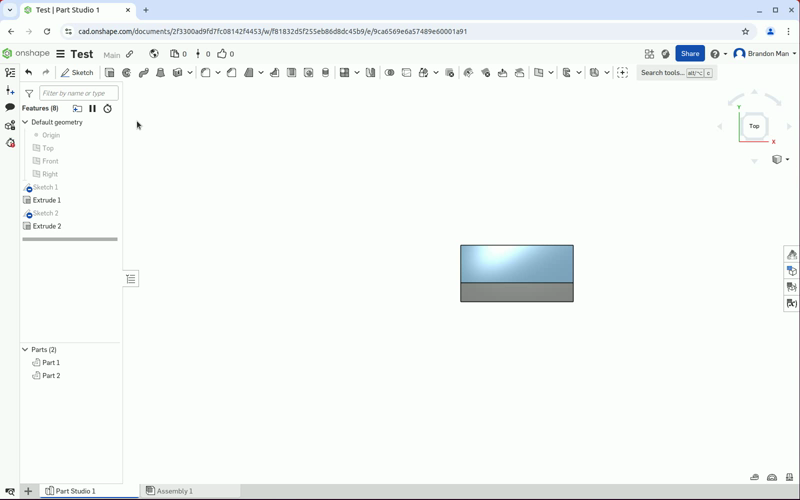
key(shift+h)
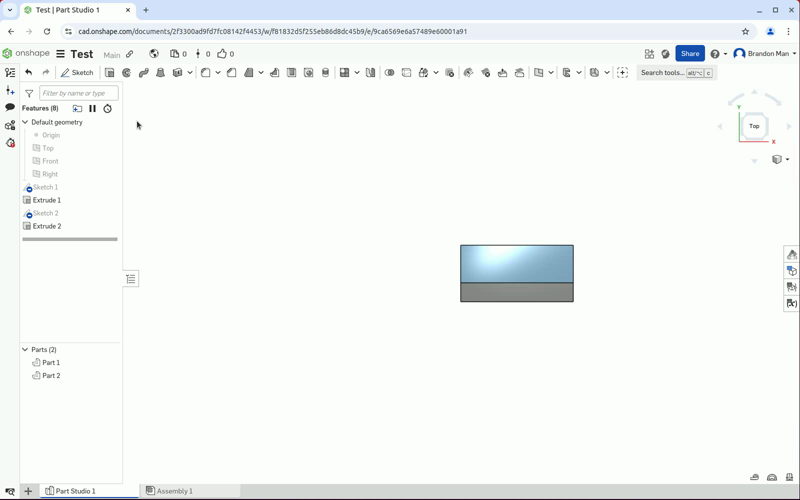
mouse_move(73, 189)
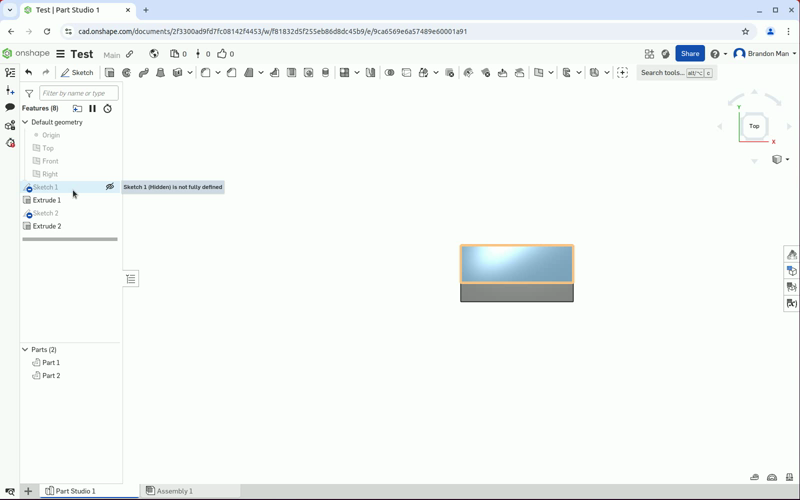
click(73, 189)
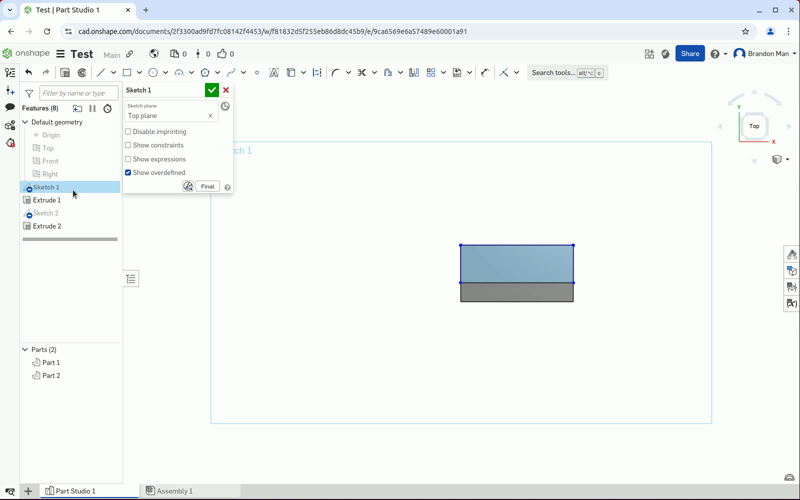
mouse_move(229, 92)
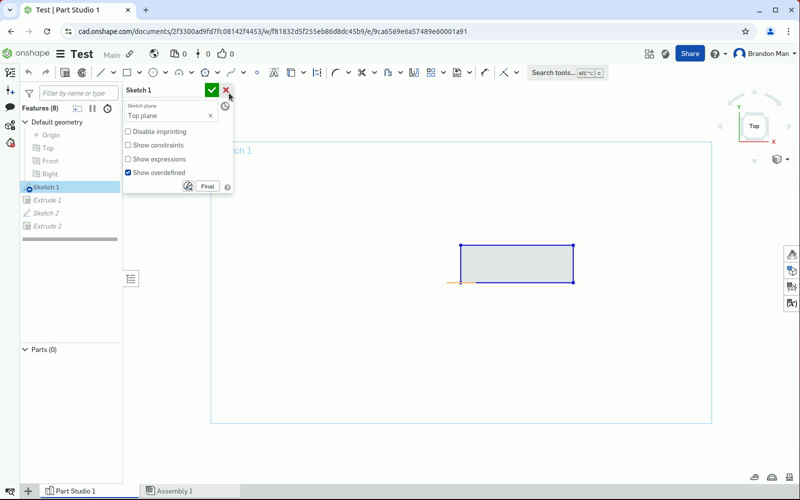
click(229, 92)
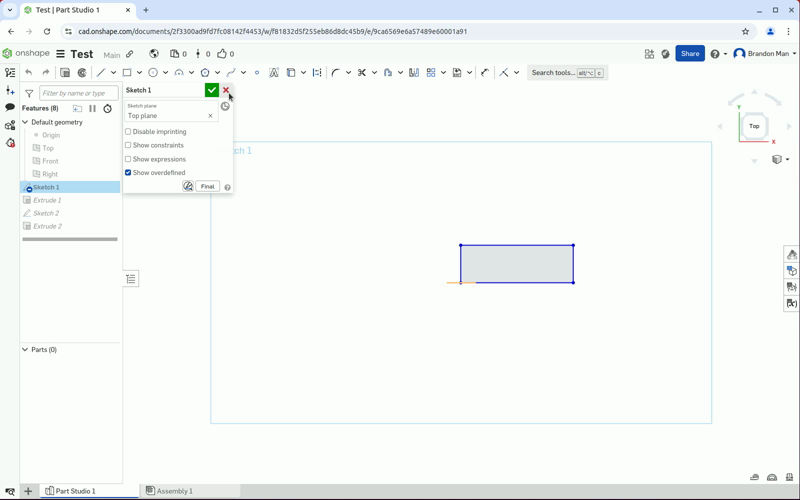
key(shift+s)
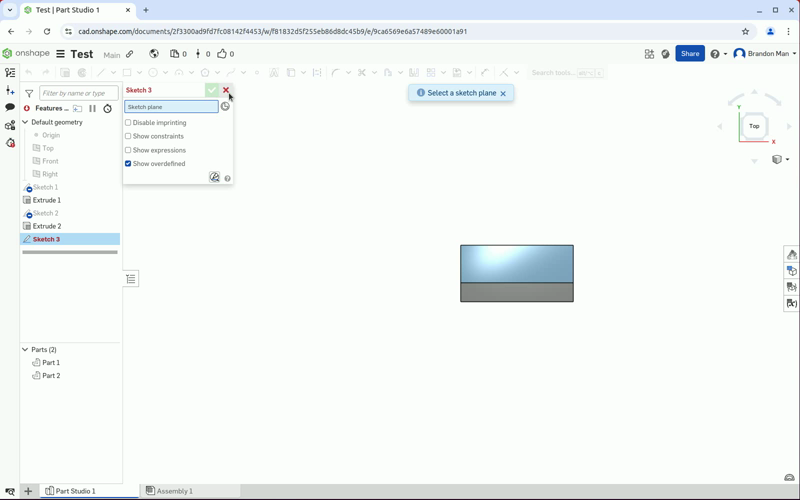
mouse_move(73, 150)
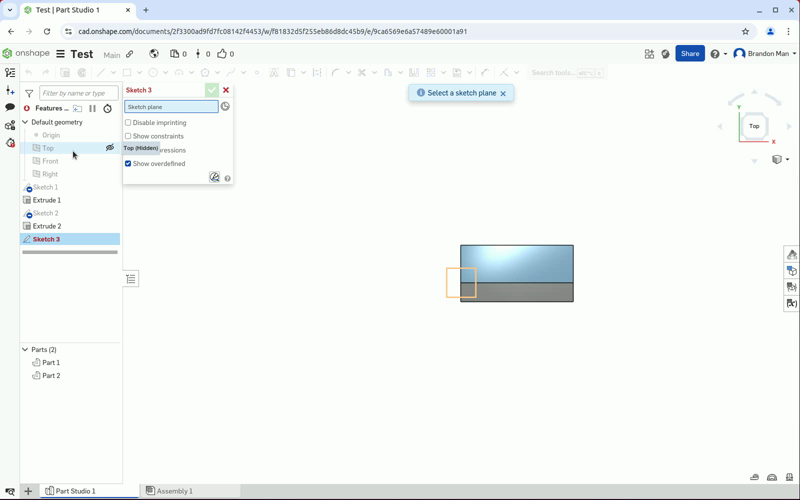
click(73, 150)
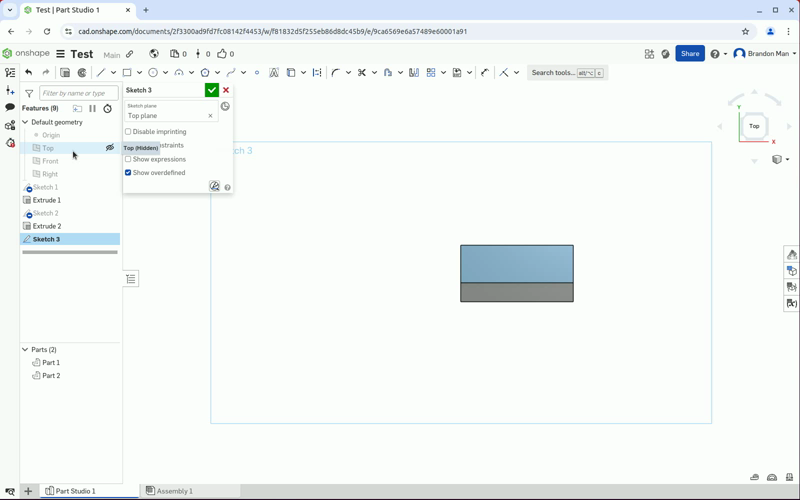
mouse_move(73, 352)
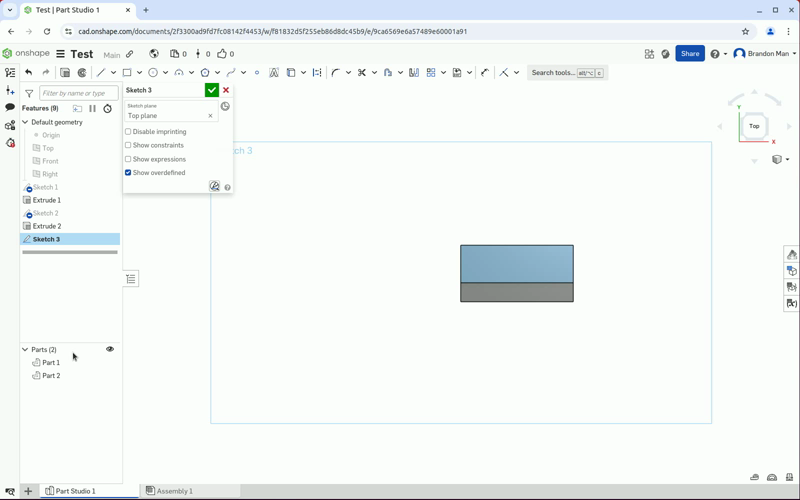
key(y)
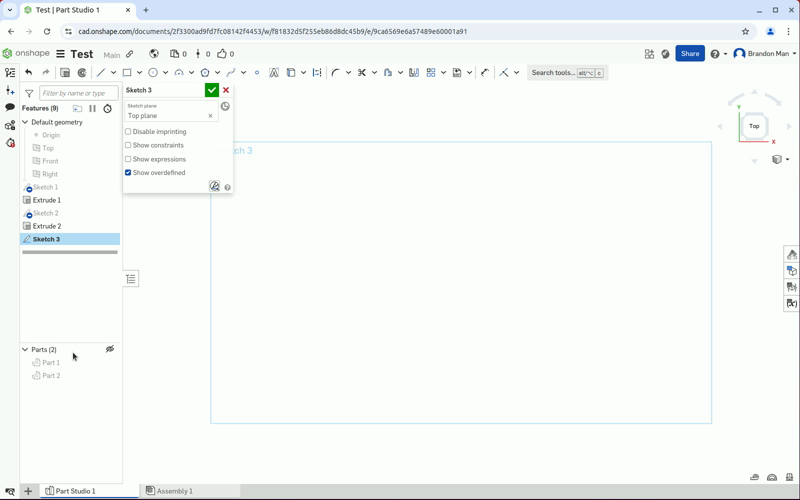
key(l)
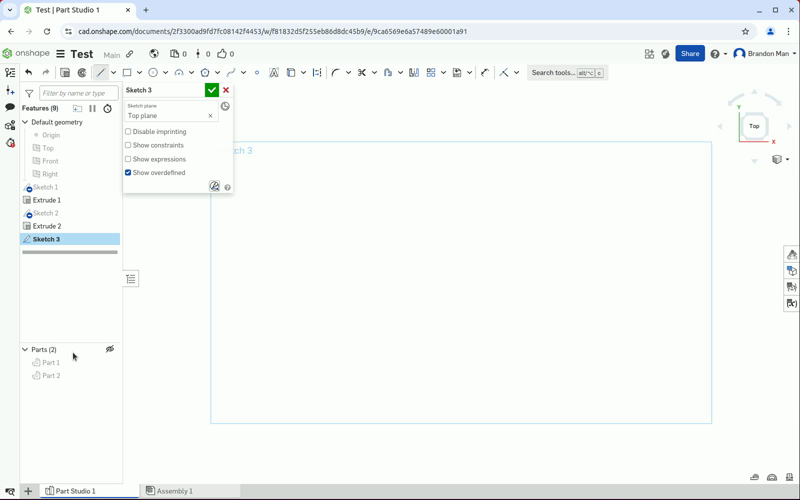
key_down(shift)
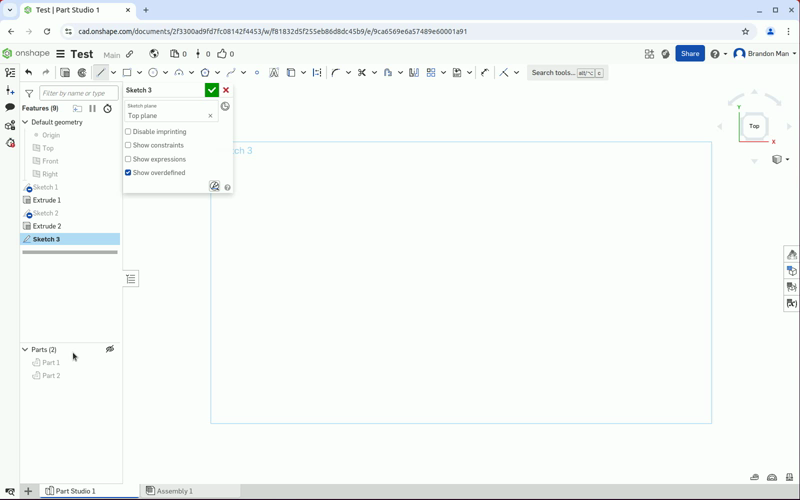
mouse_move(460, 301)
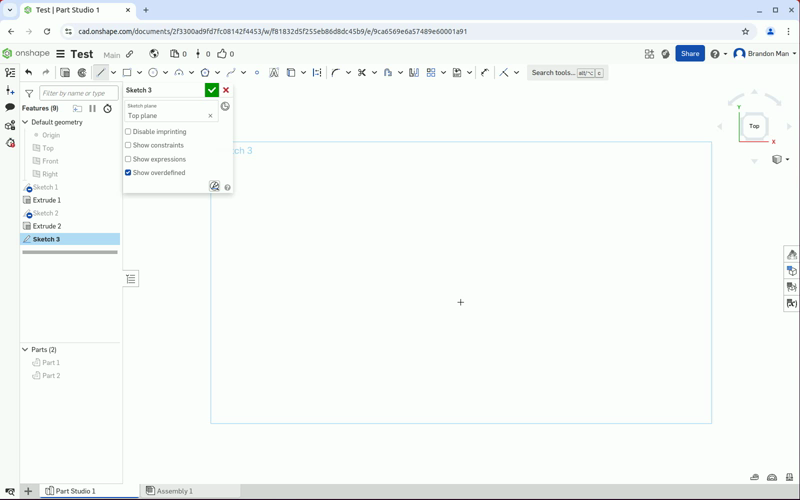
click(460, 301)
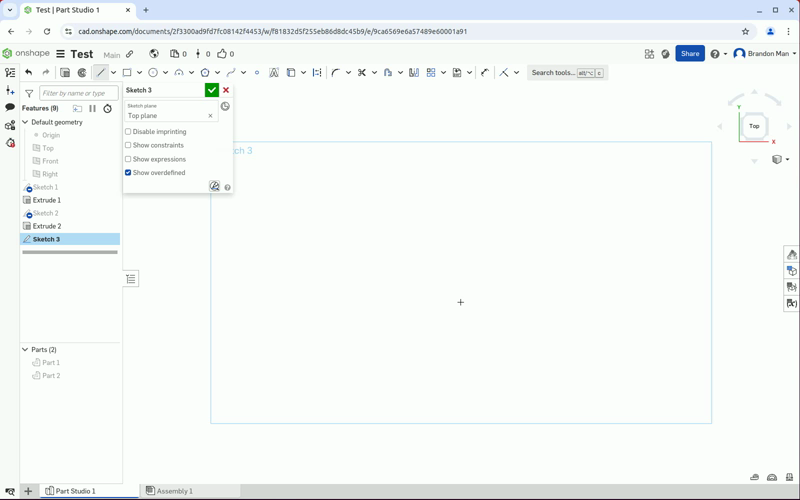
key_up(shift)
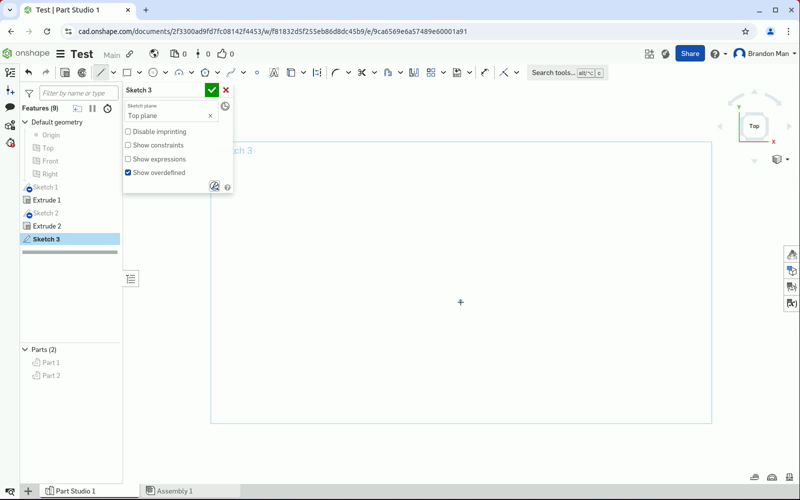
key_down(shift)
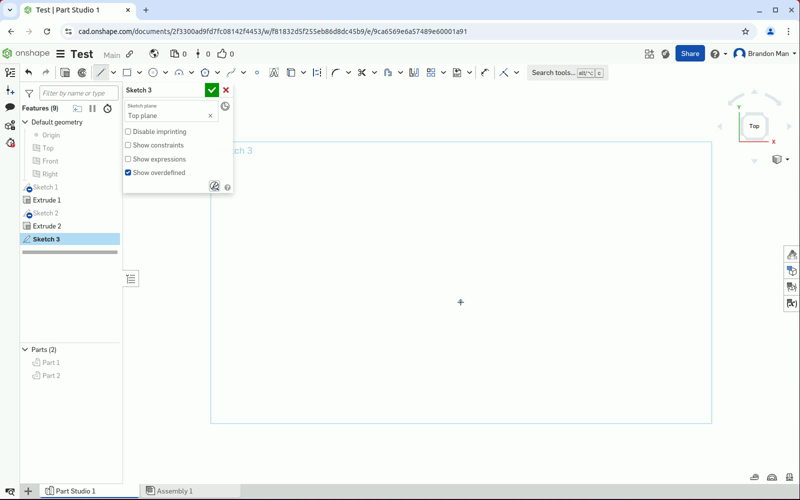
mouse_move(490, 301)
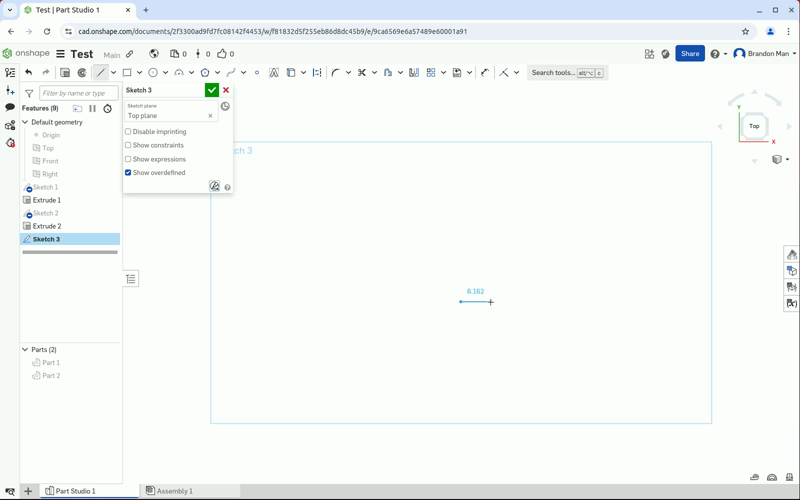
mouse_move(498, 320)
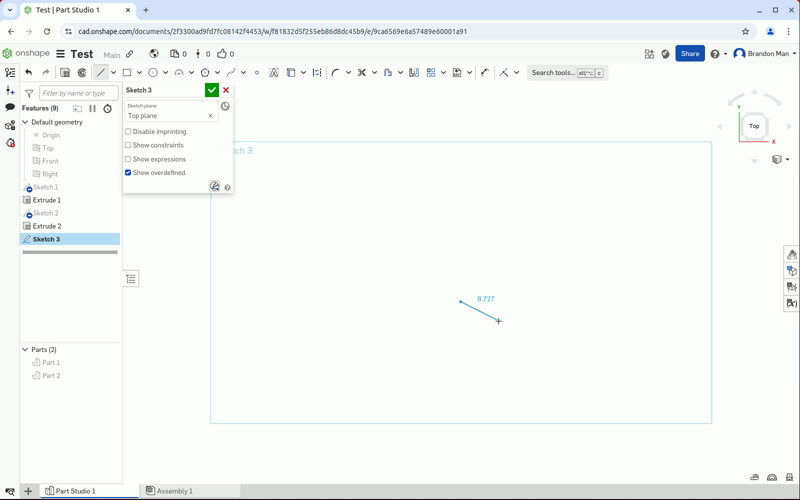
click(498, 320)
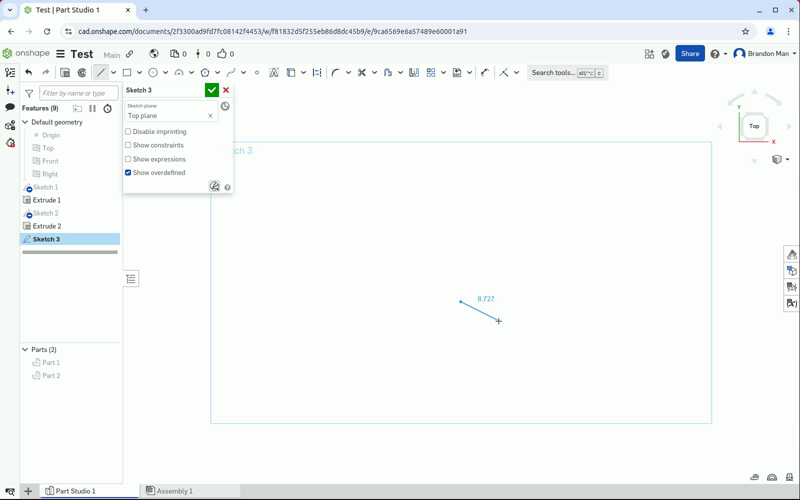
key_up(shift)
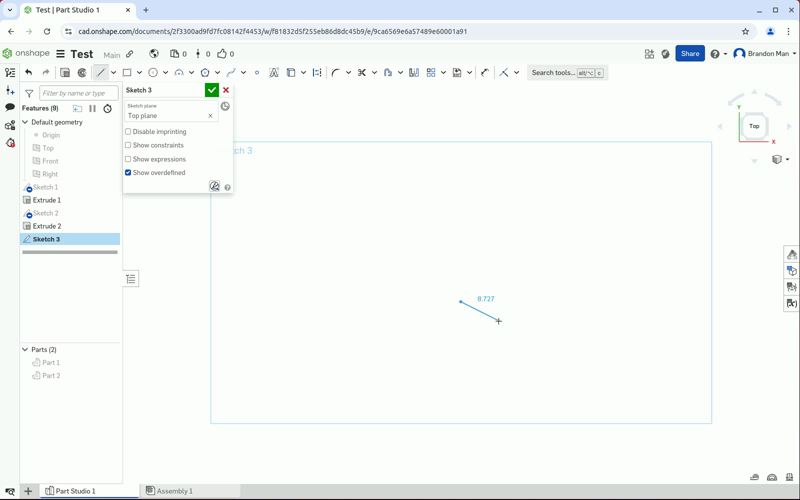
key_down(shift)
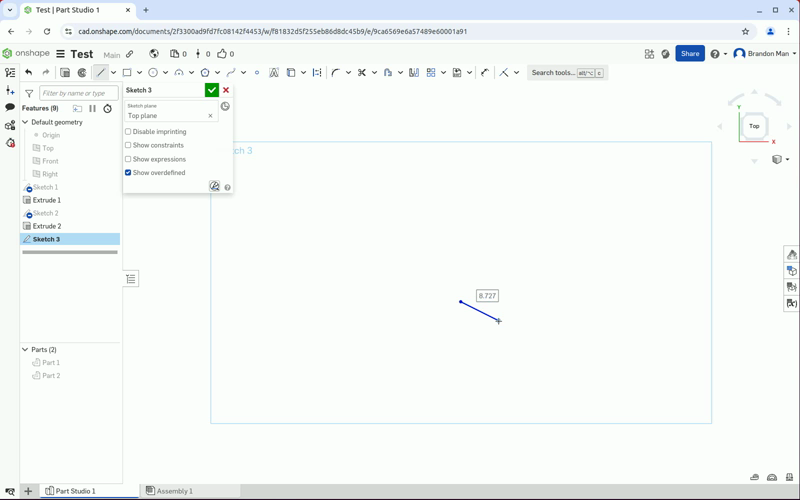
mouse_move(528, 320)
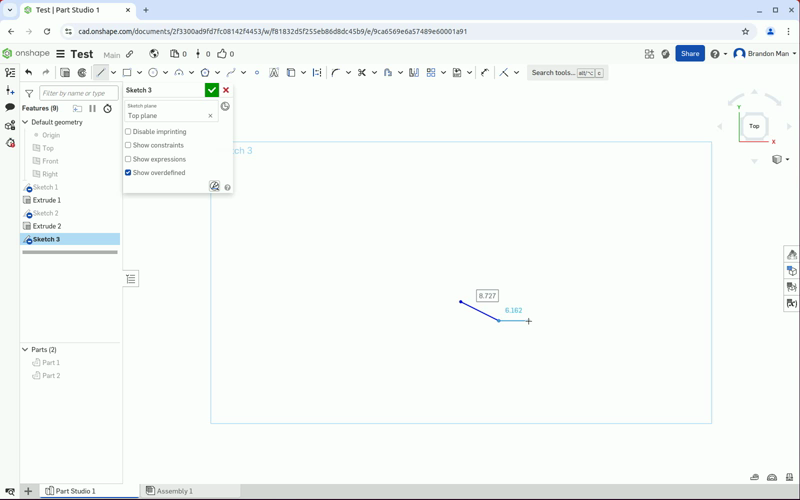
mouse_move(535, 320)
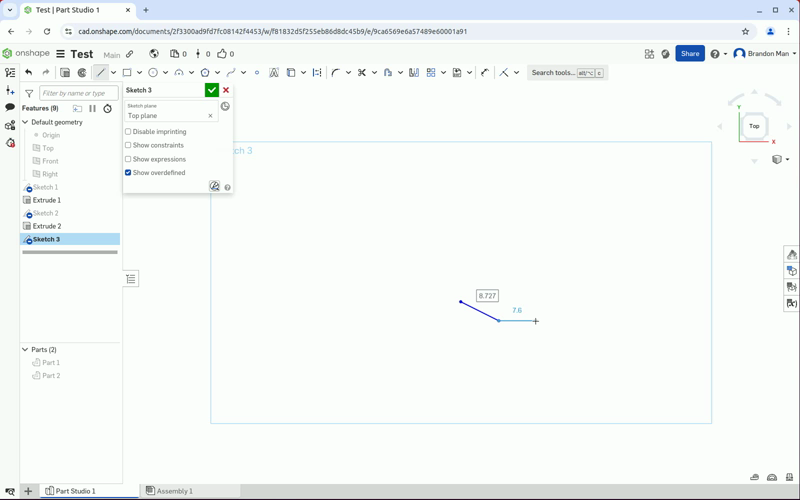
click(535, 320)
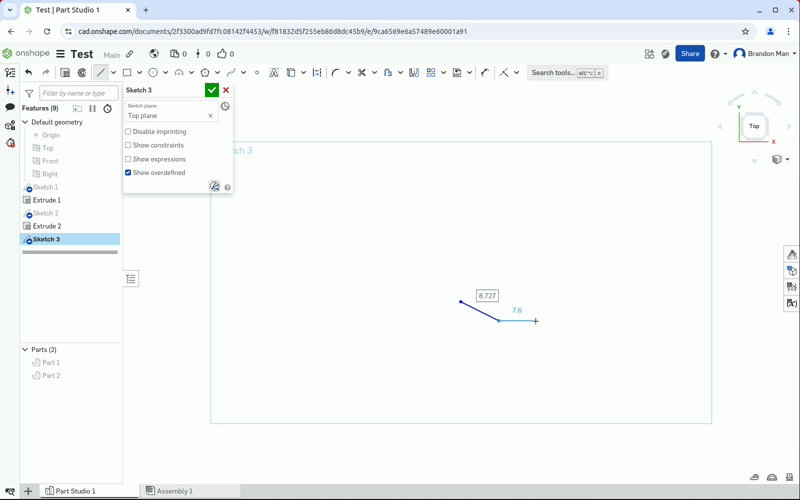
key_up(shift)
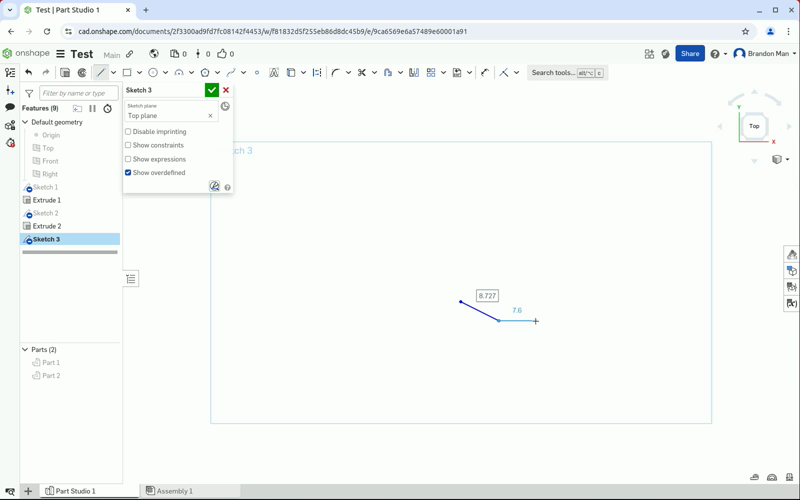
key_down(shift)
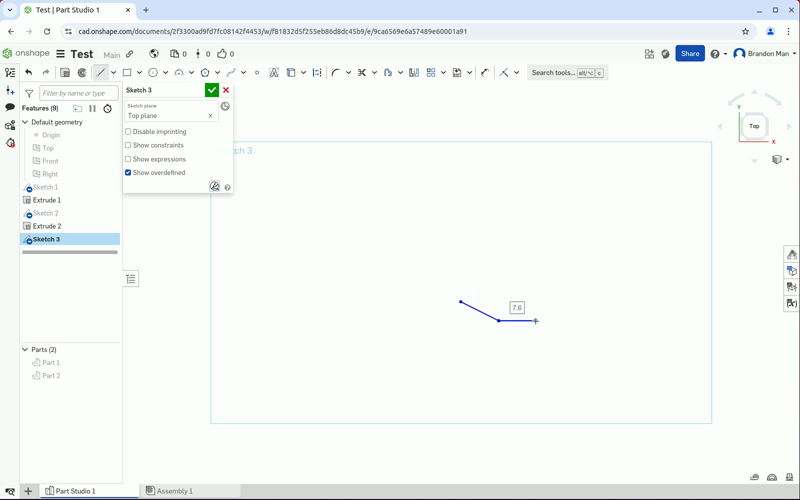
mouse_move(565, 320)
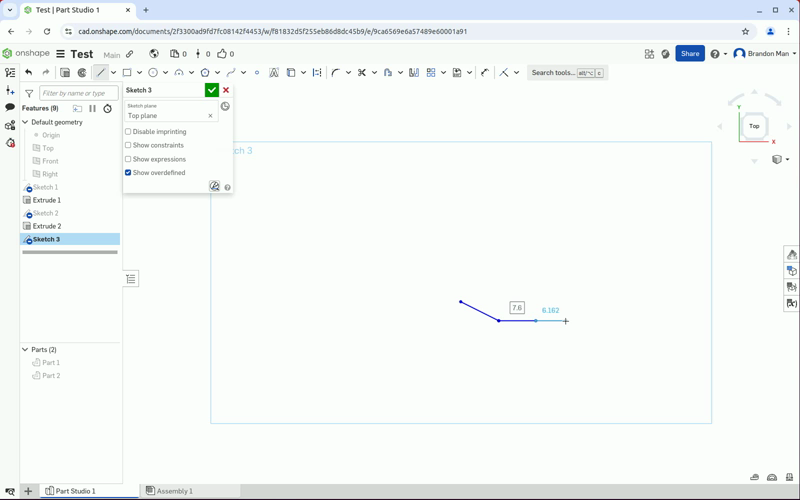
mouse_move(573, 301)
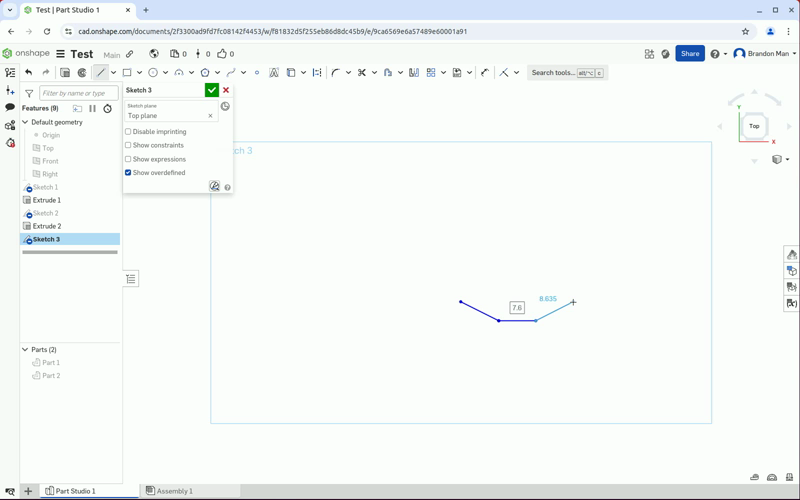
click(573, 301)
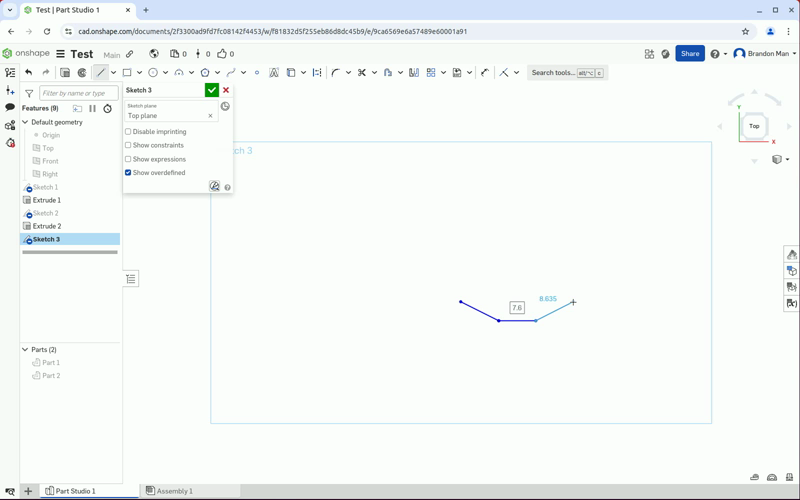
key_up(shift)
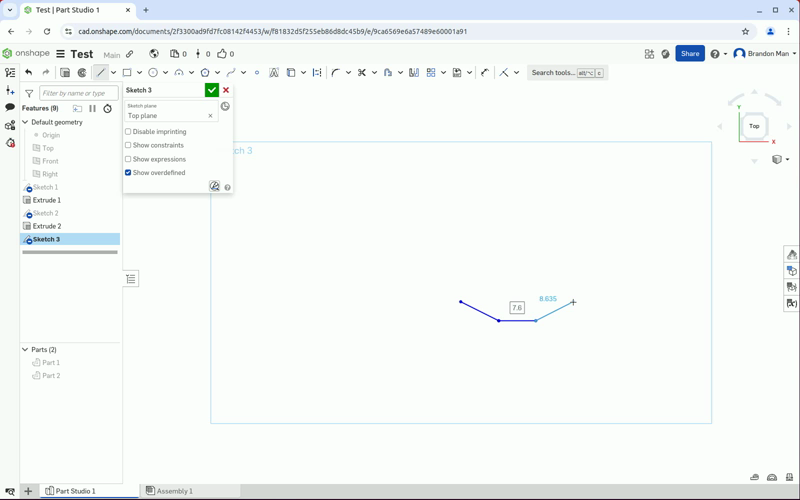
key_down(shift)
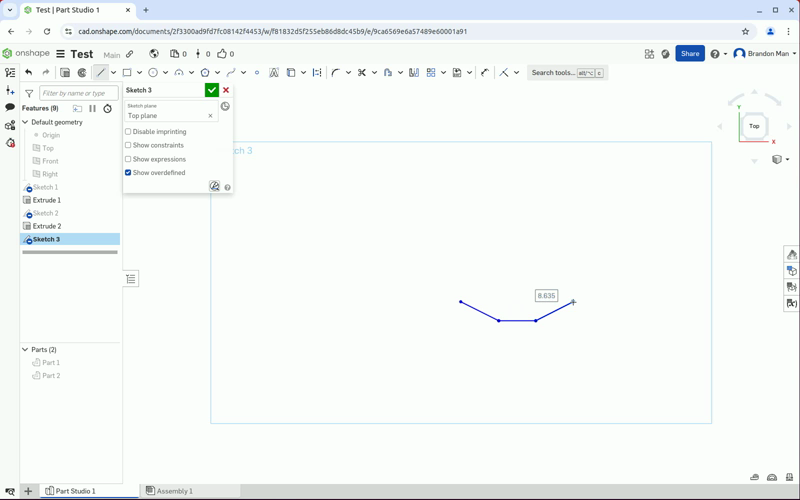
mouse_move(460, 301)
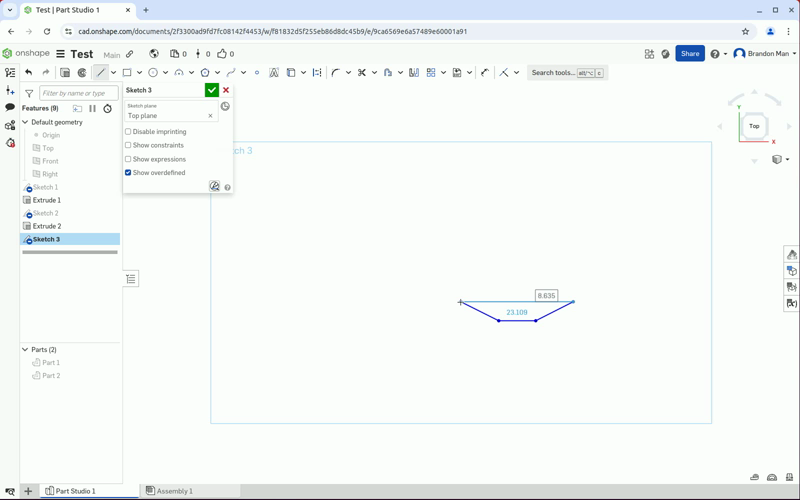
key_up(shift)
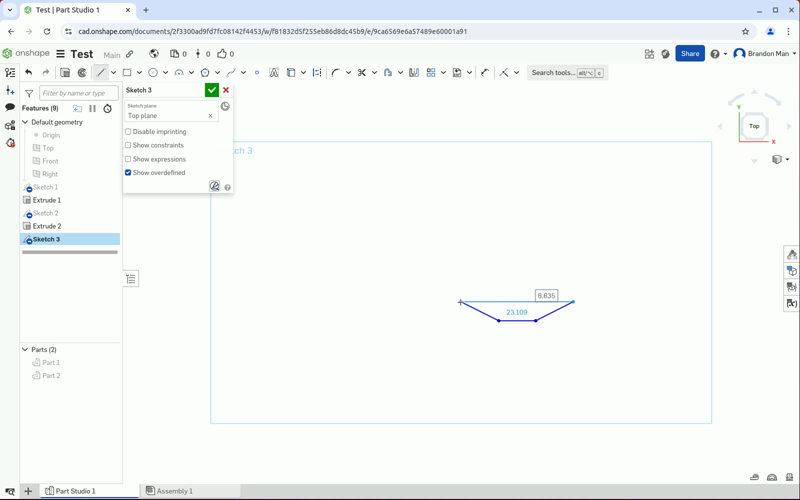
click(460, 301)
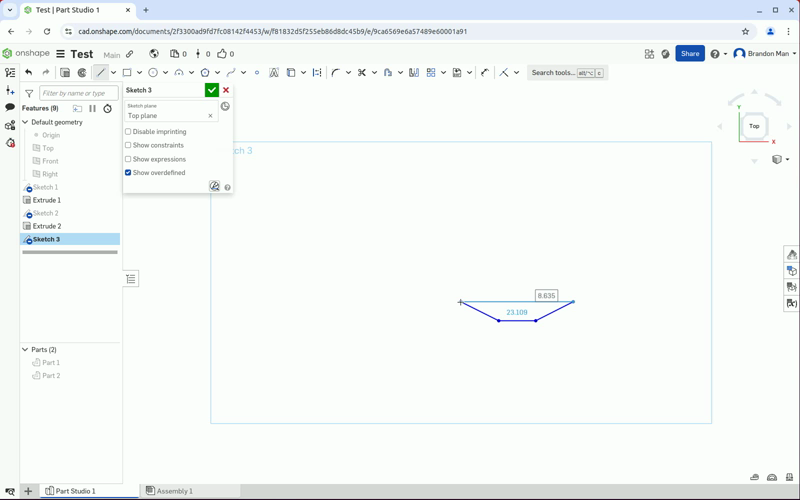
key(esc)
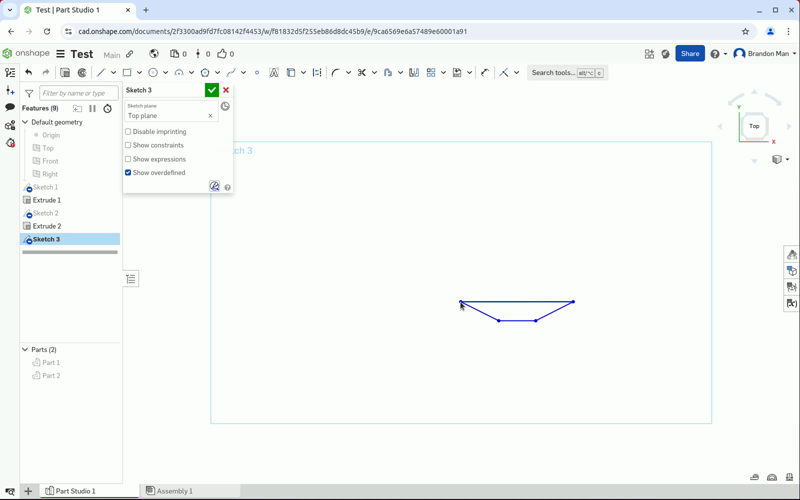
mouse_move(490, 303)
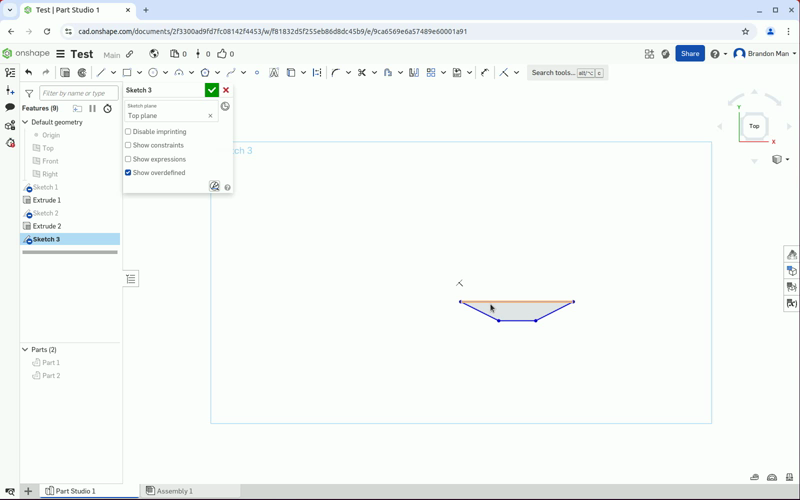
scroll(6)
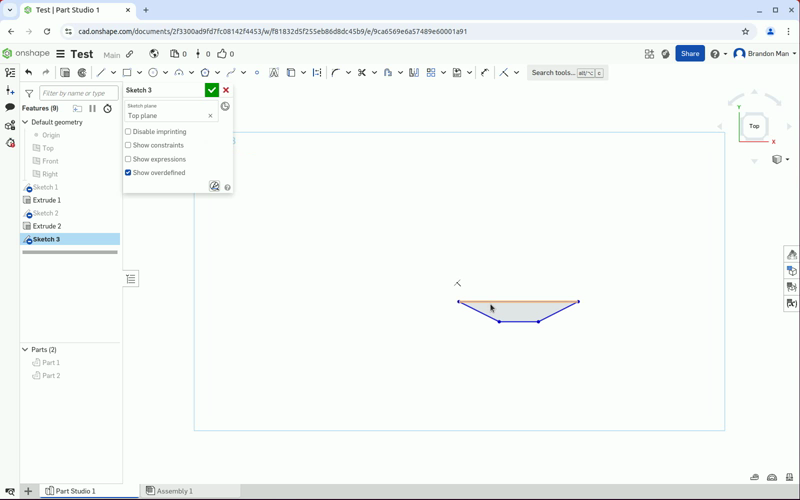
scroll(6)
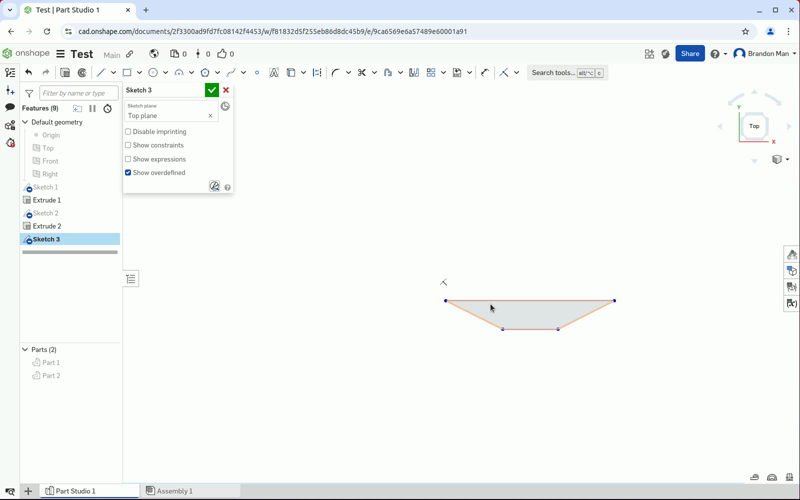
scroll(6)
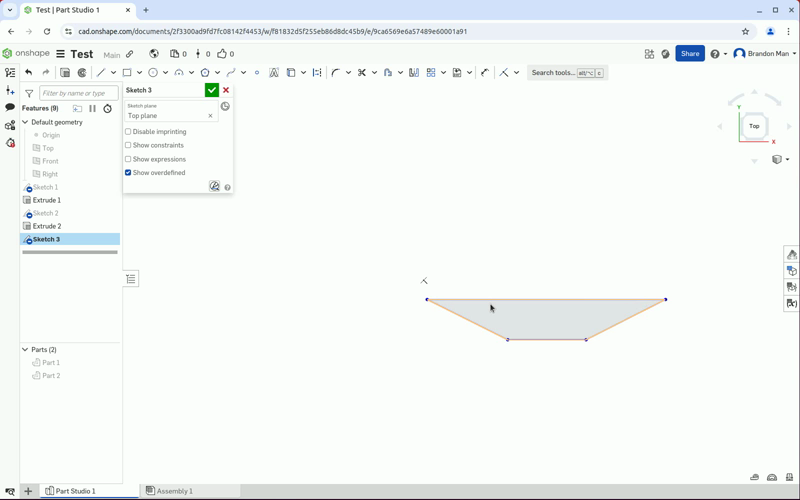
scroll(6)
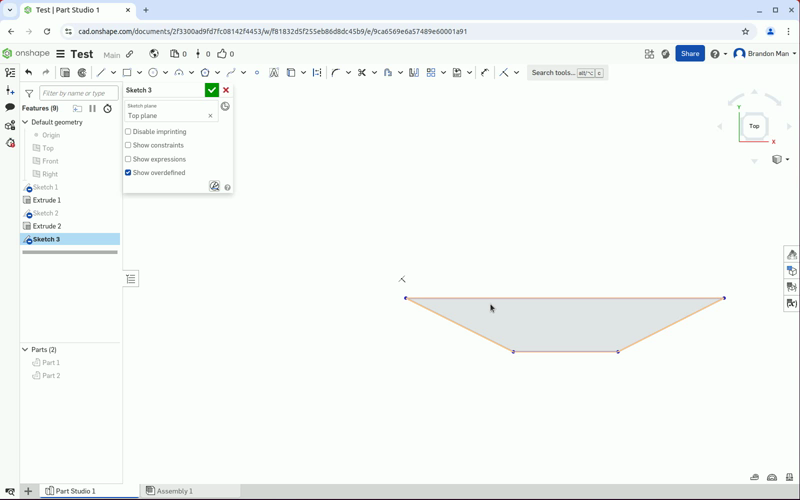
scroll(6)
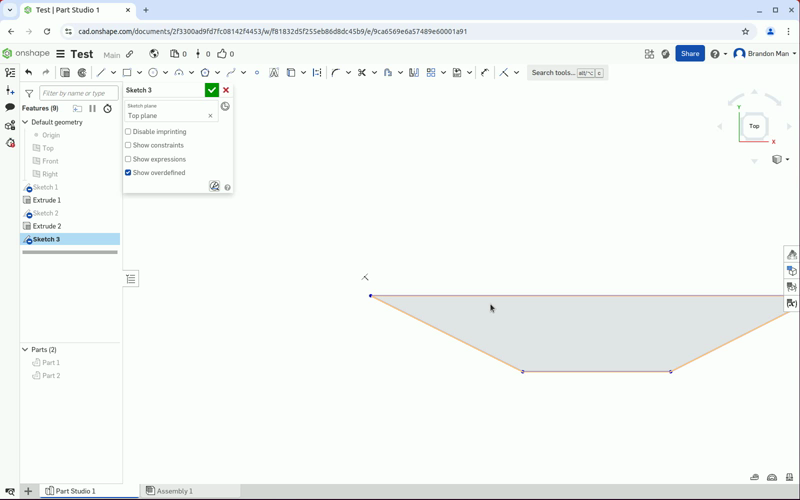
scroll(6)
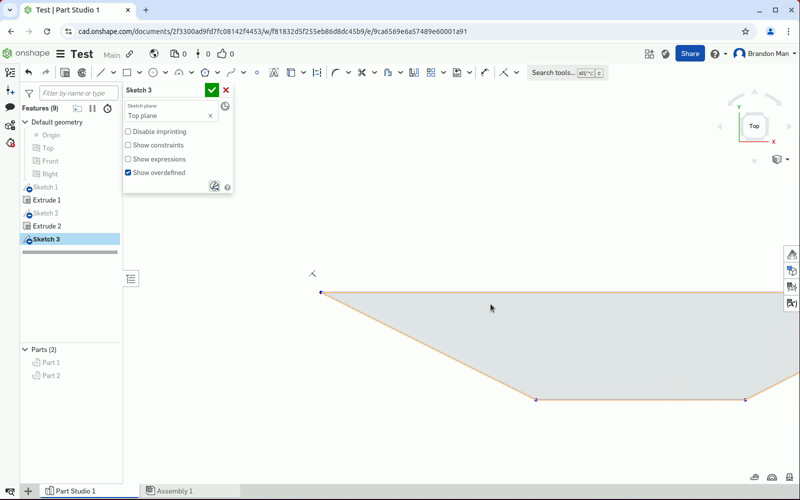
scroll(6)
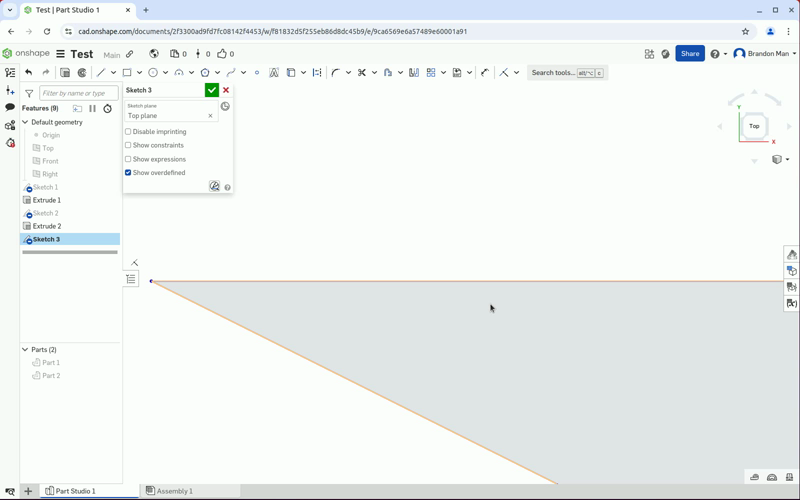
click(490, 303)
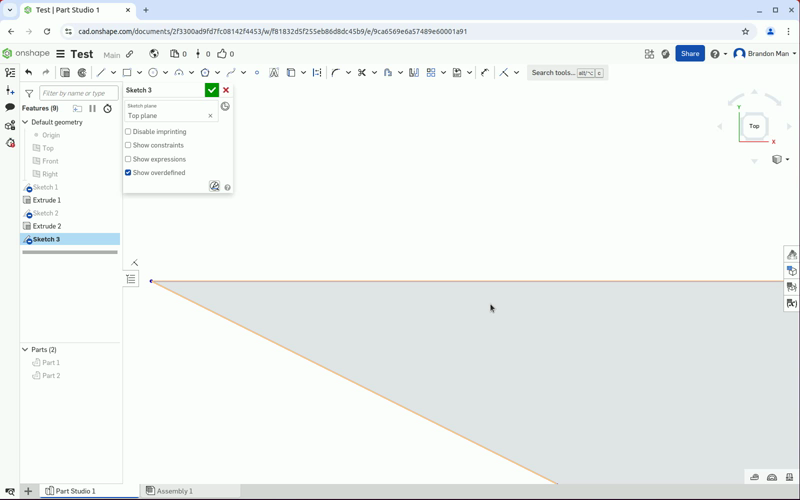
scroll(-6)
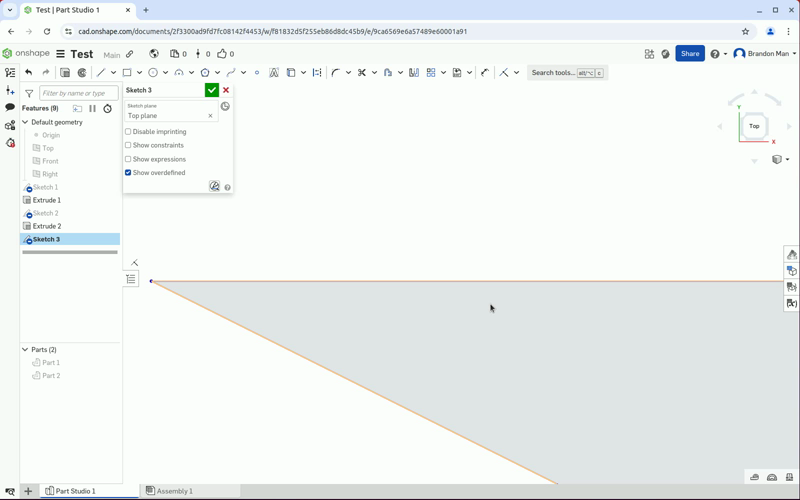
scroll(-6)
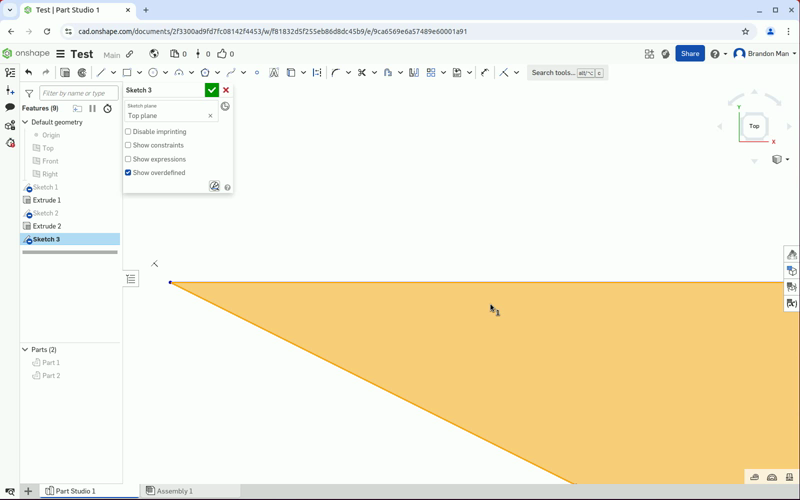
scroll(-6)
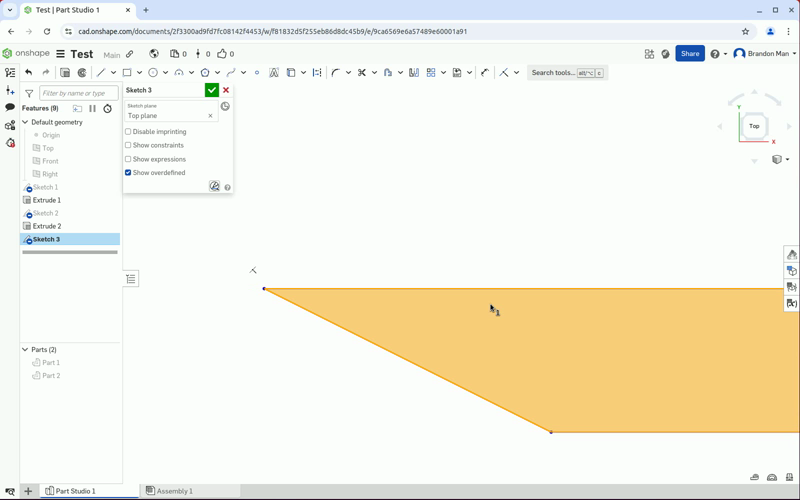
scroll(-6)
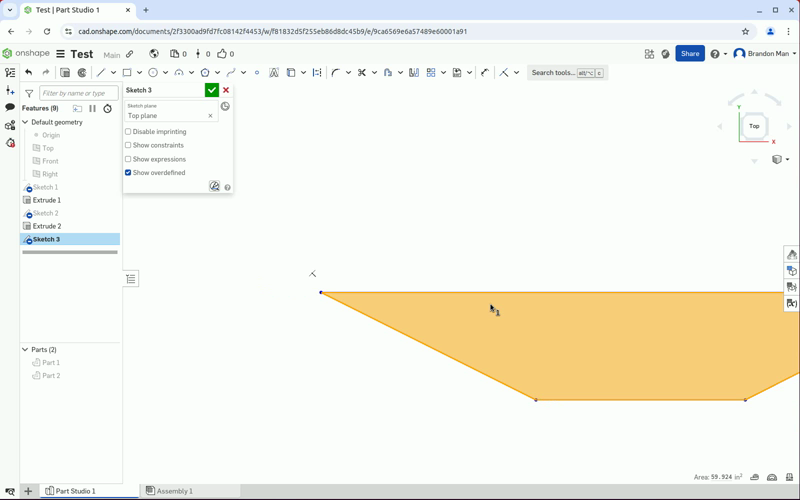
scroll(-6)
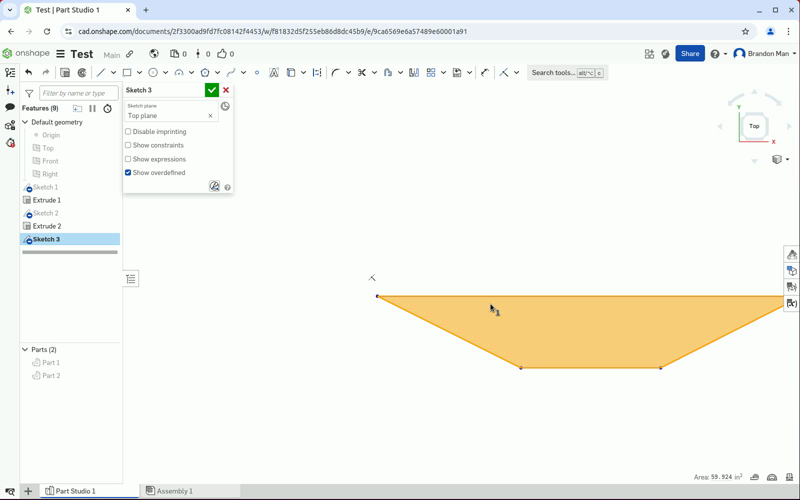
scroll(-6)
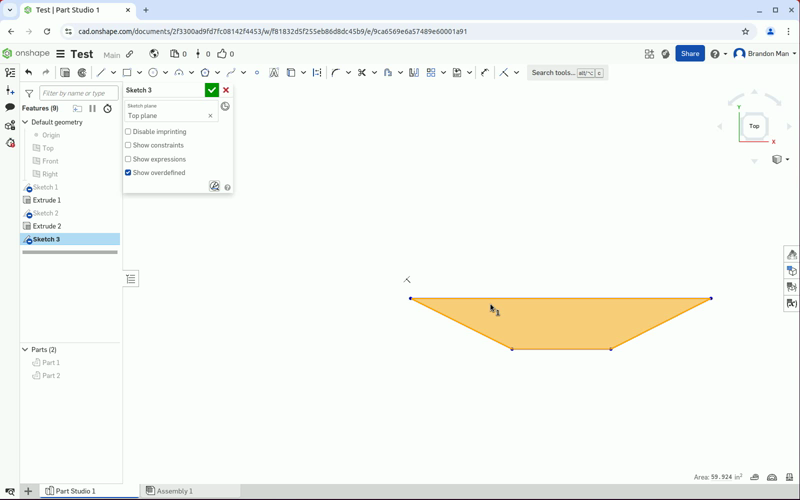
scroll(-6)
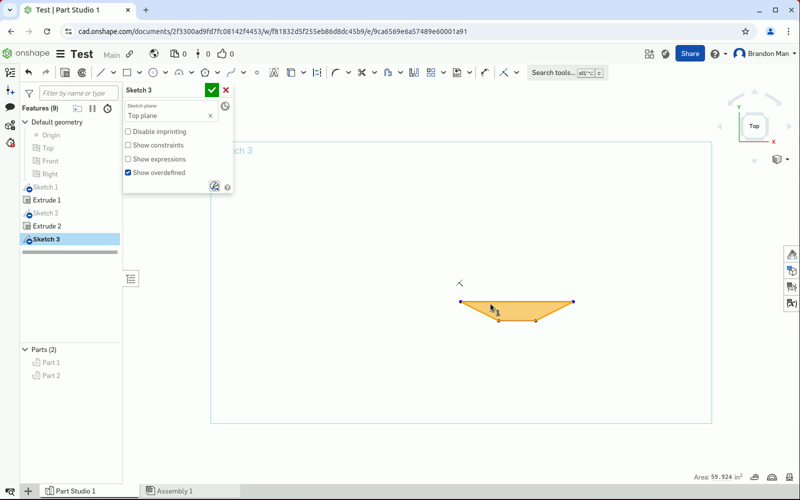
mouse_move(73, 352)
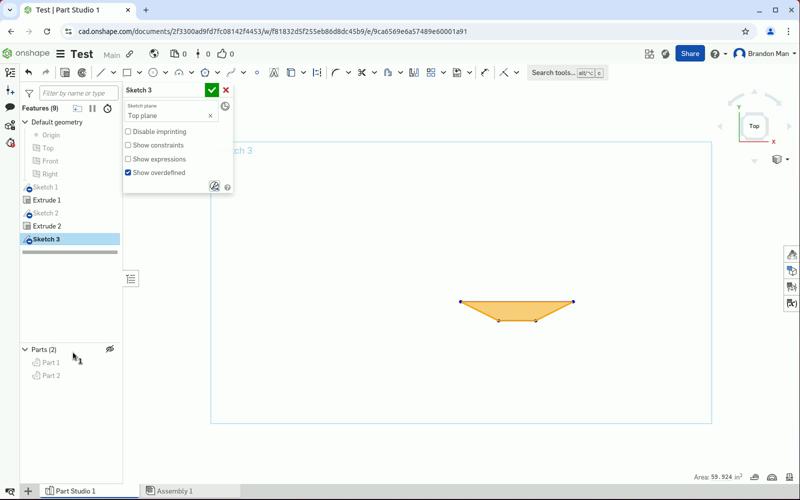
key(shift+y)
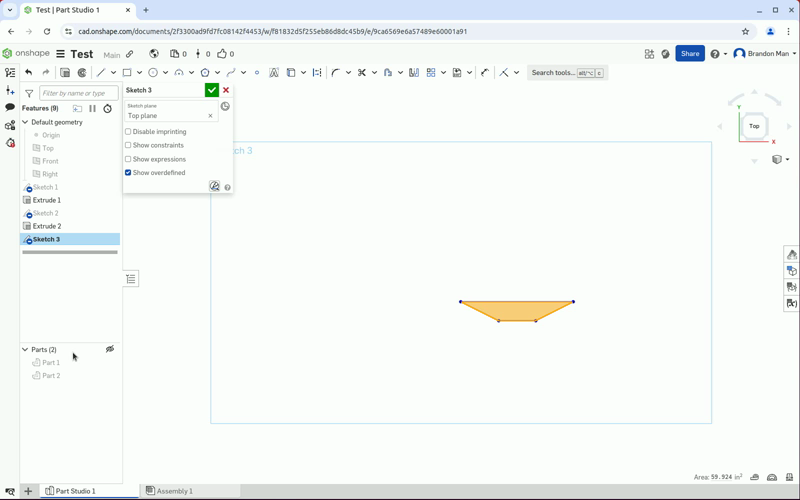
key(shift+e)
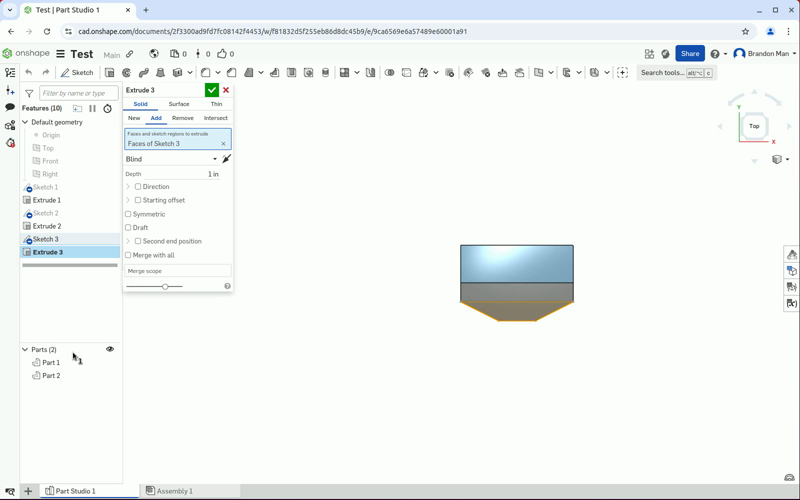
mouse_move(143, 106)
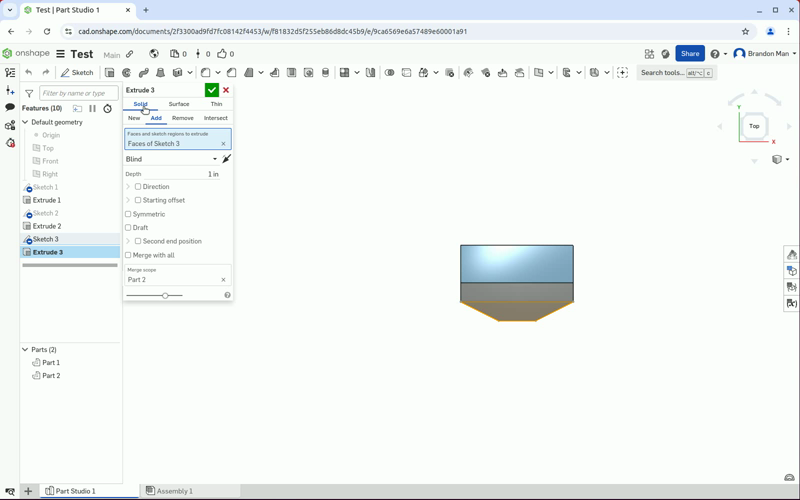
click(143, 106)
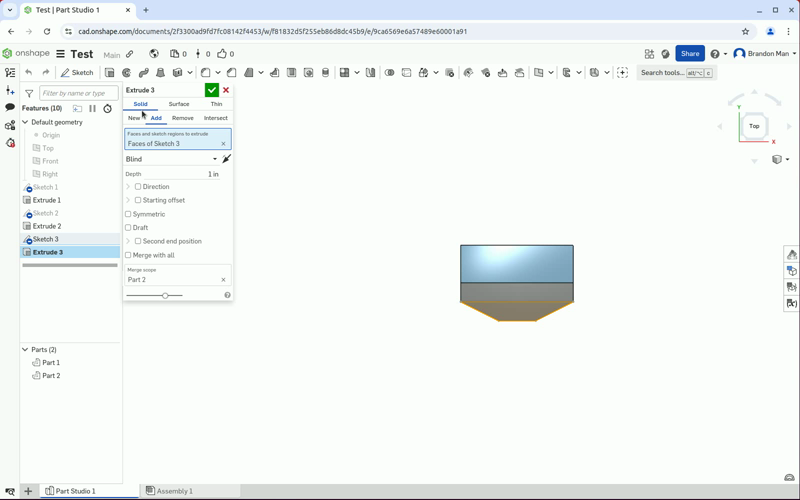
mouse_move(137, 120)
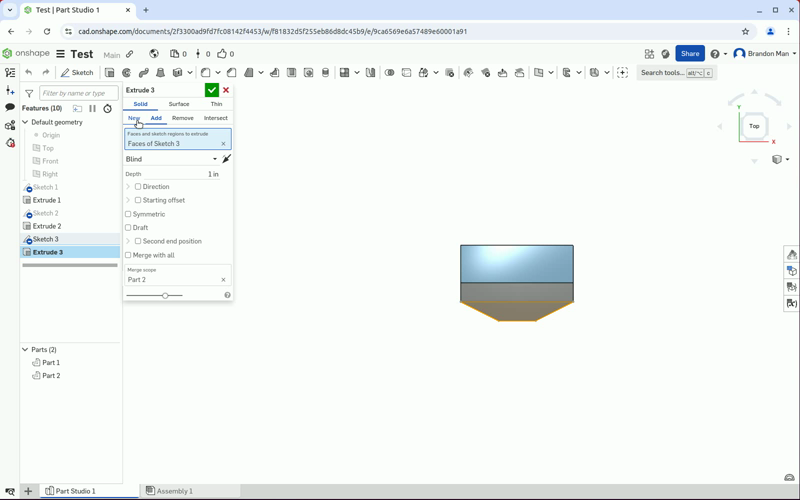
click(137, 120)
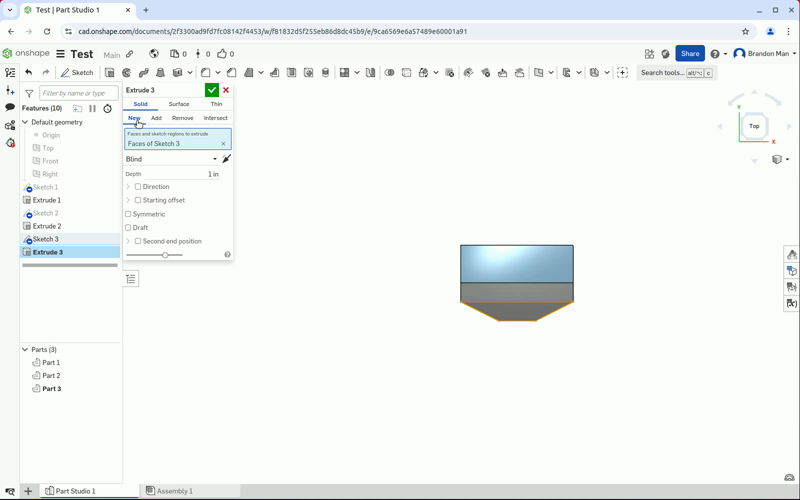
key(tab, 4)
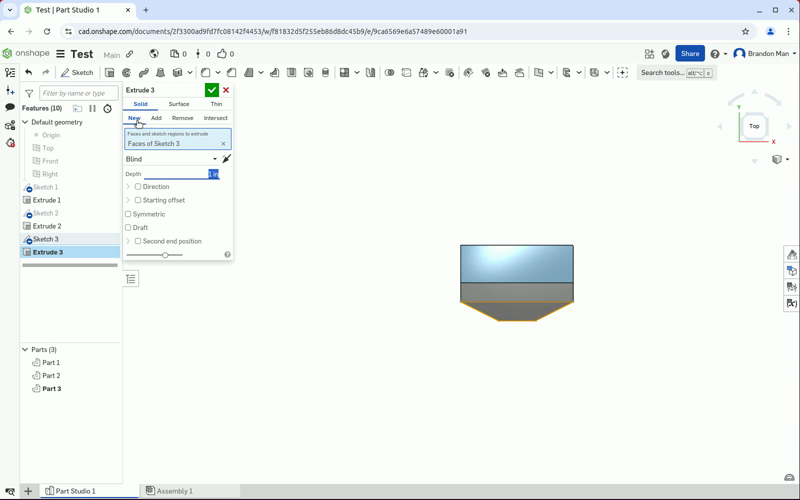
text(7.703)
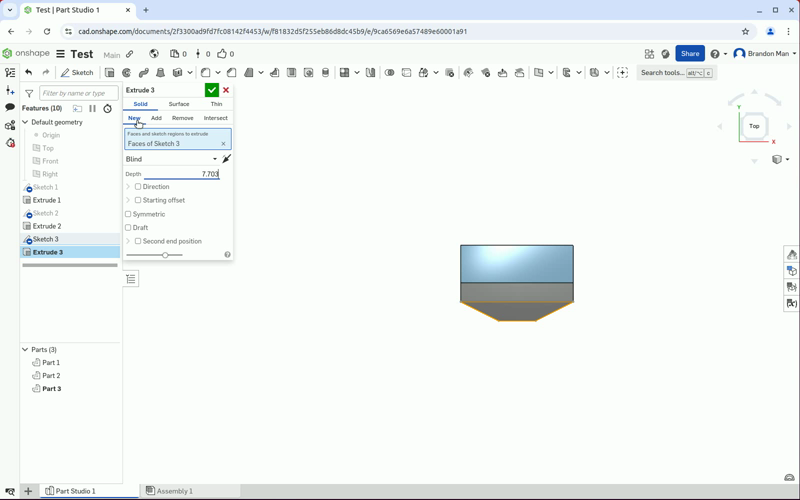
key(enter)
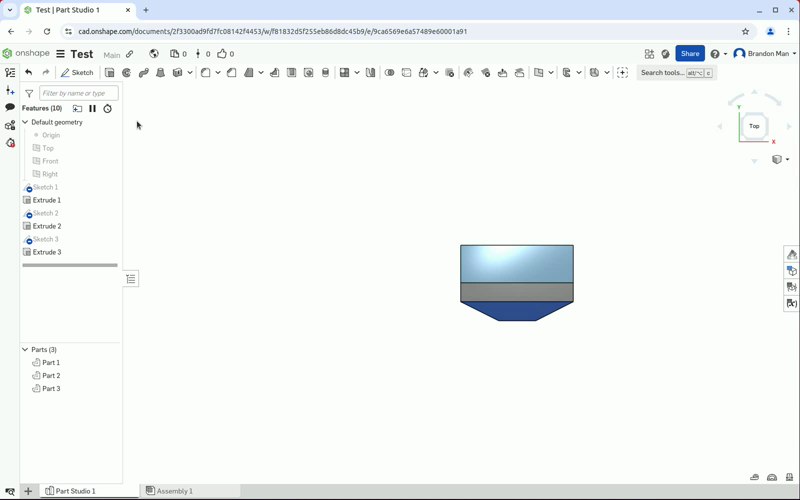
key(shift+h)
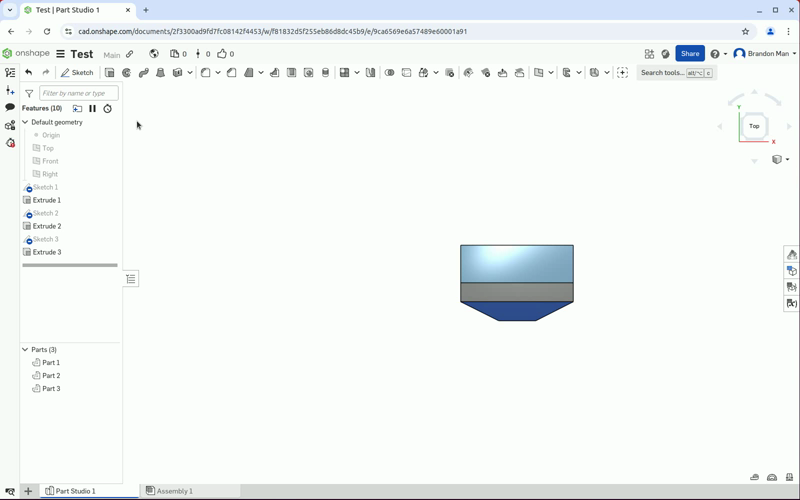
key(shift+h)
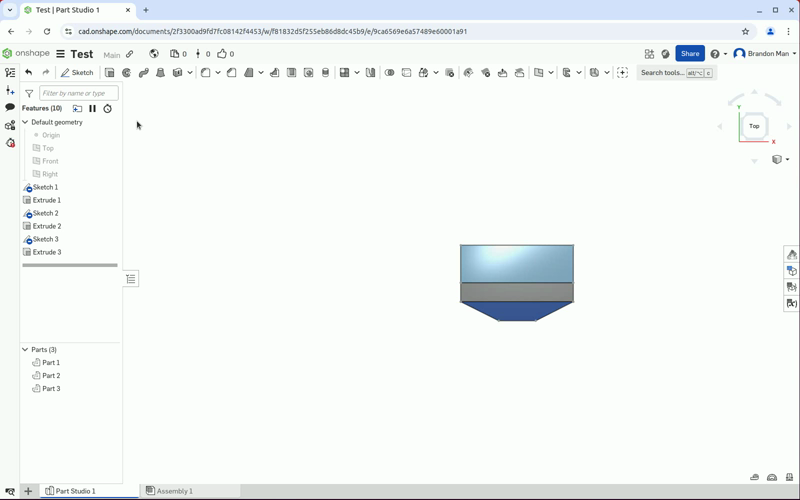
key(shift+7)
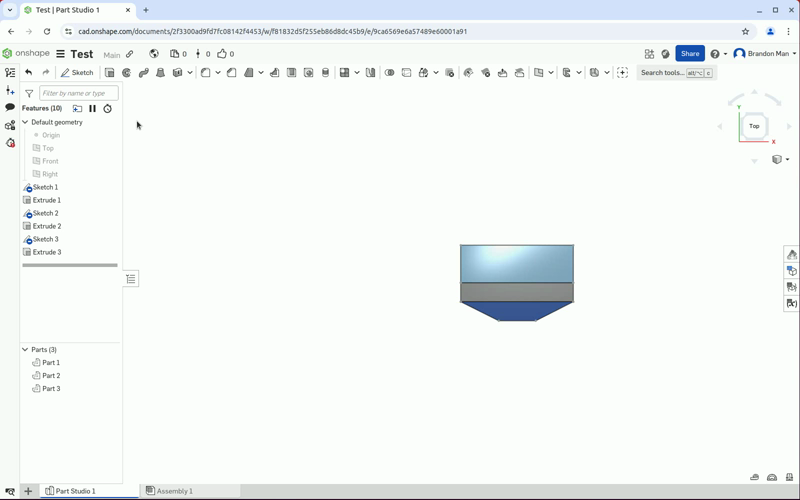
key(up, 3)
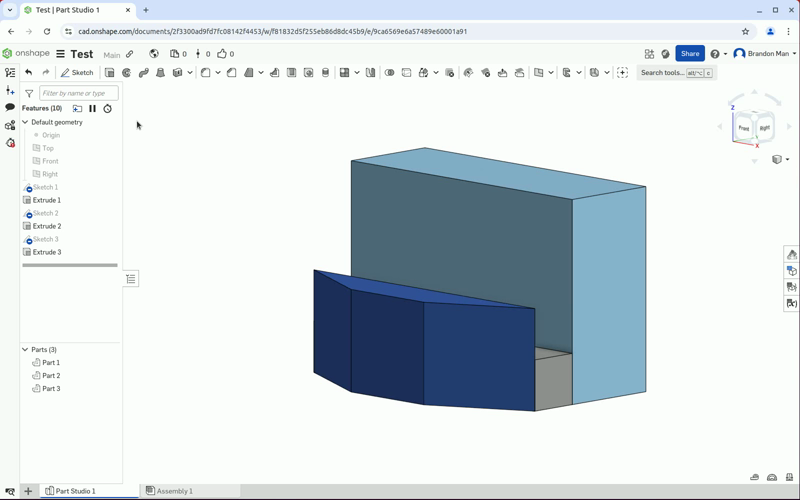
key(left, 3)
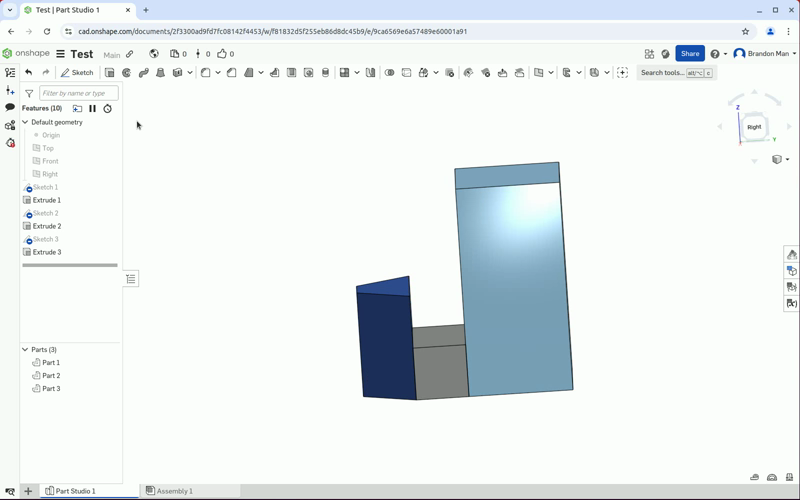
key(right, 3)
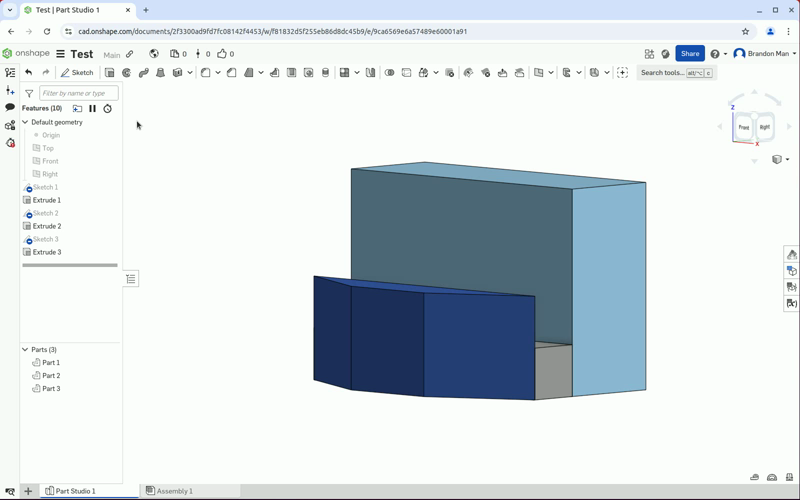
key(down, 3)
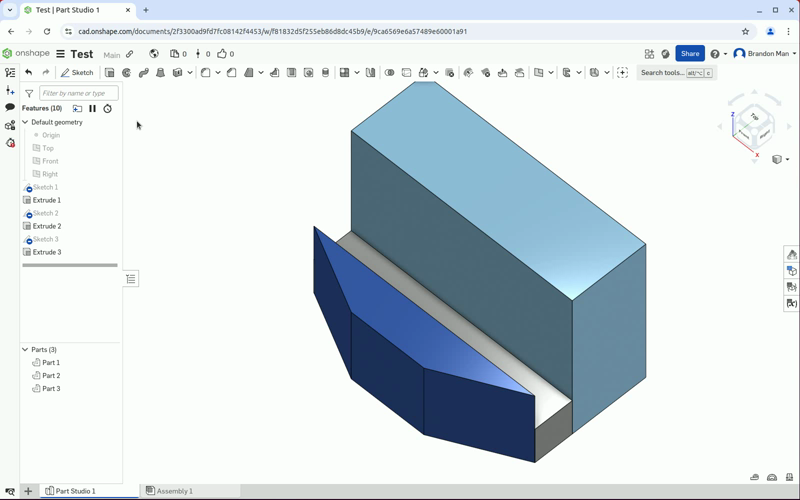
mouse_move(73, 189)
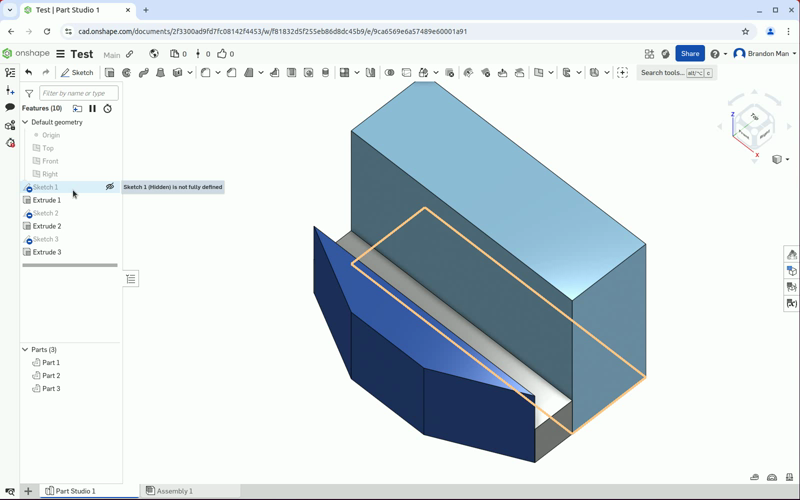
click(73, 189)